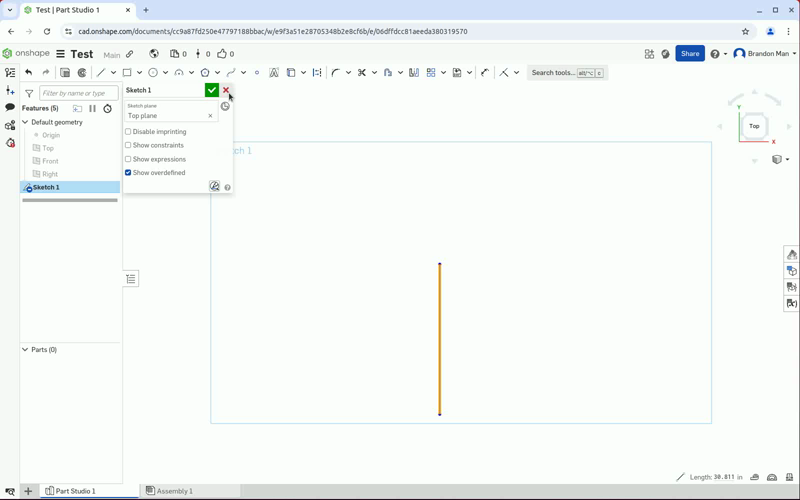
key(shift+h)
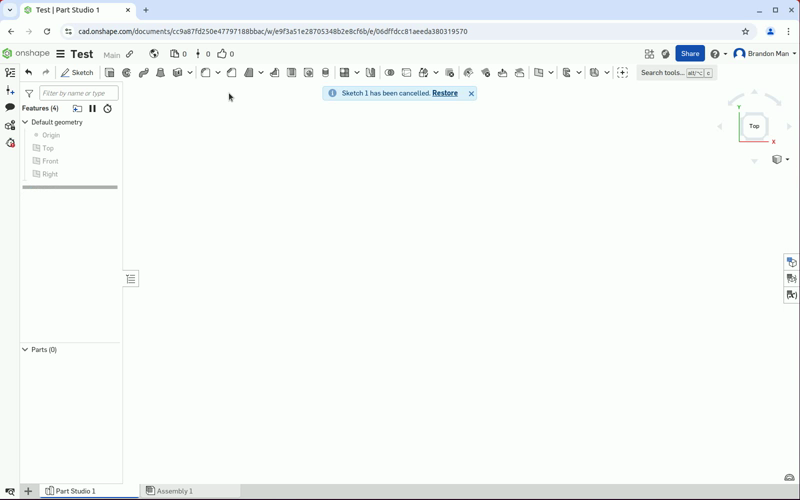
mouse_move(73, 352)
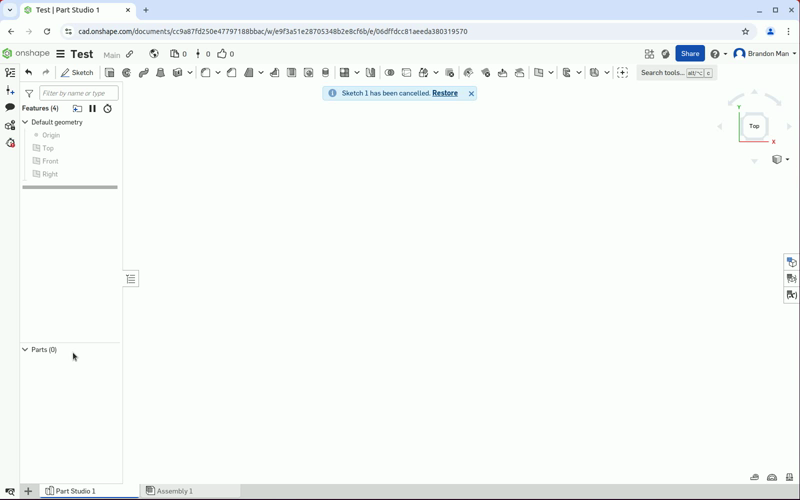
key(y)
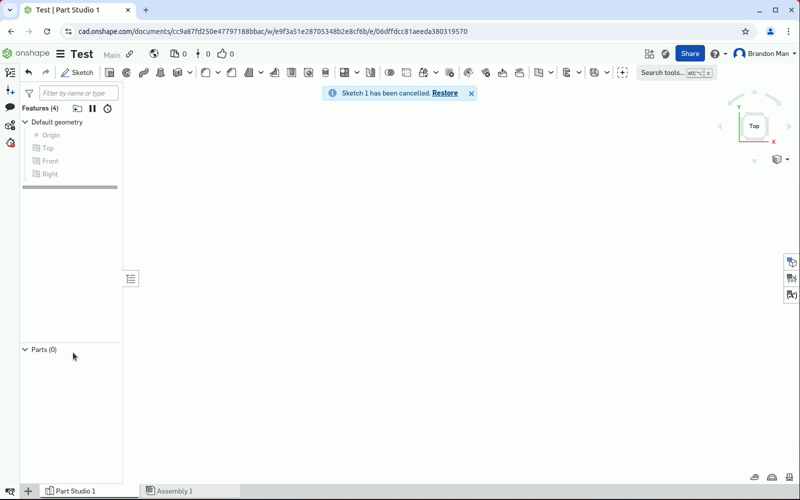
key(shift+p)
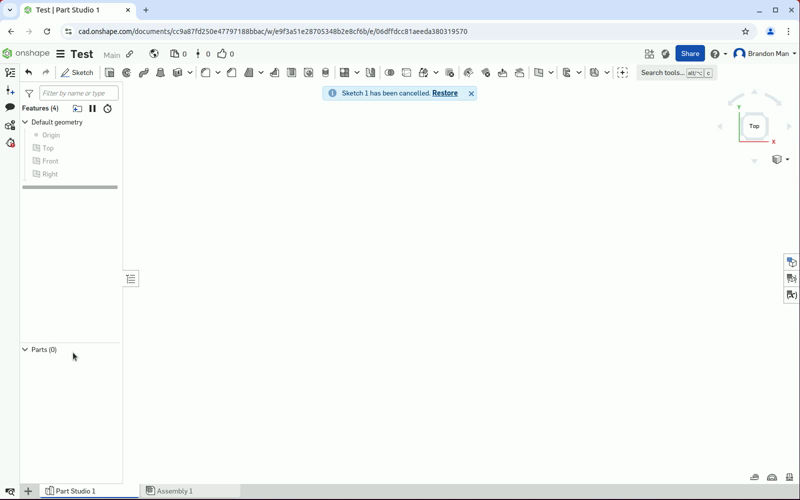
key(space)
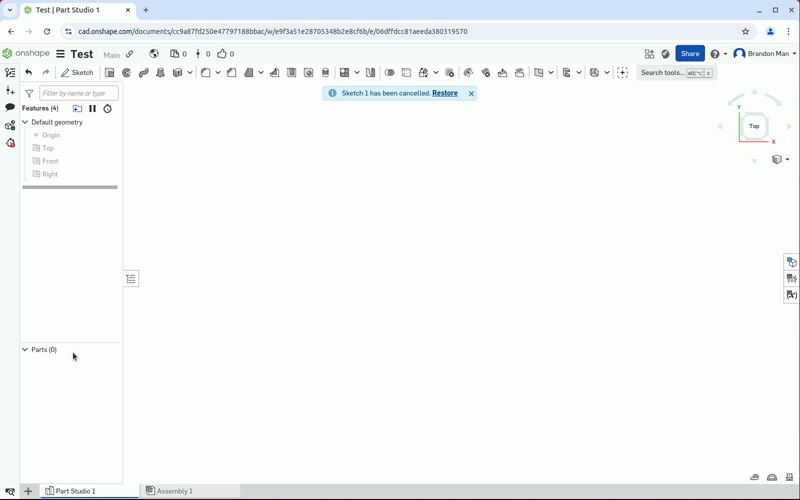
key_down(shift)
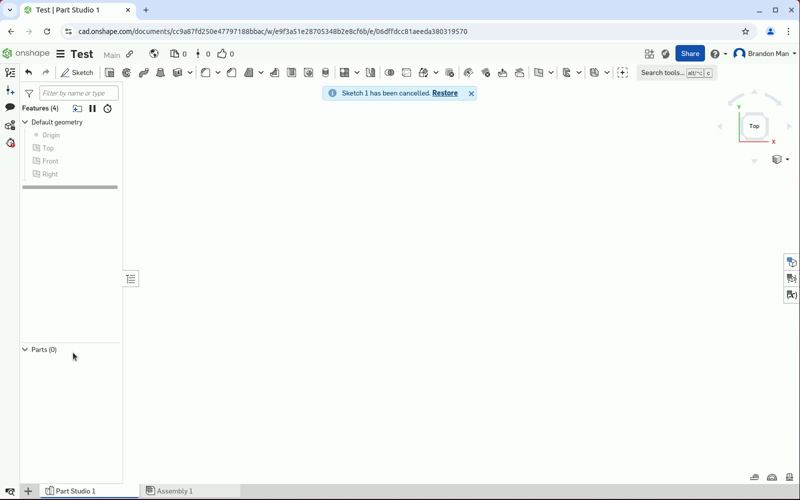
key(up)
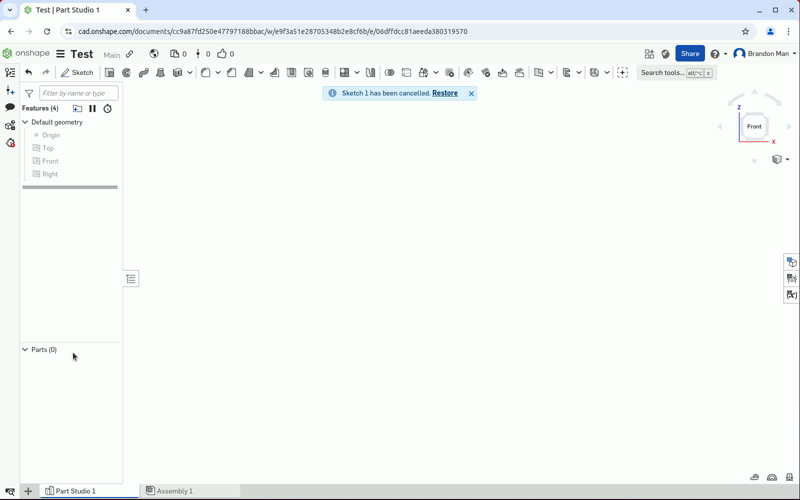
key_up(shift)
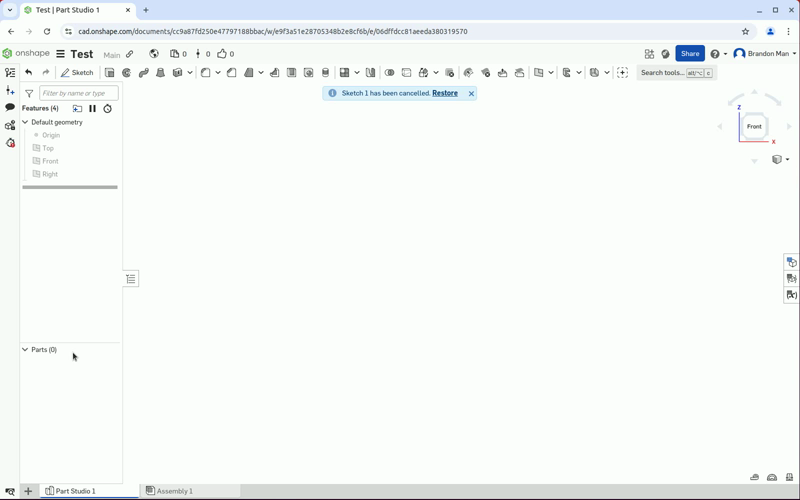
mouse_move(73, 352)
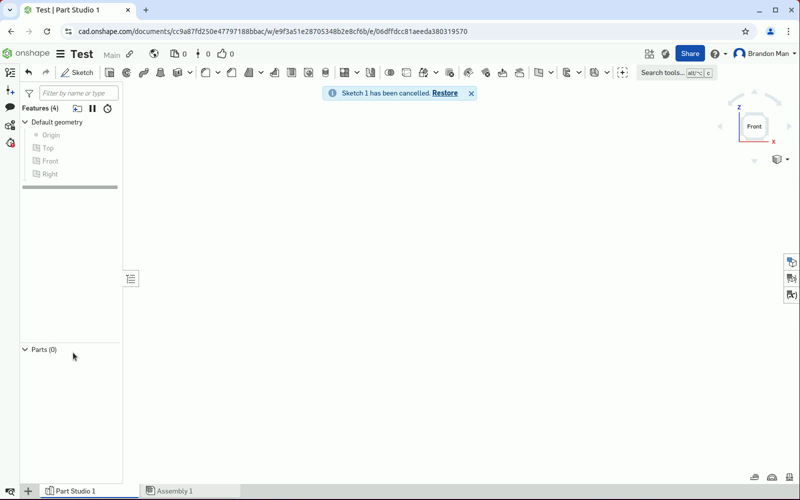
key(shift+y)
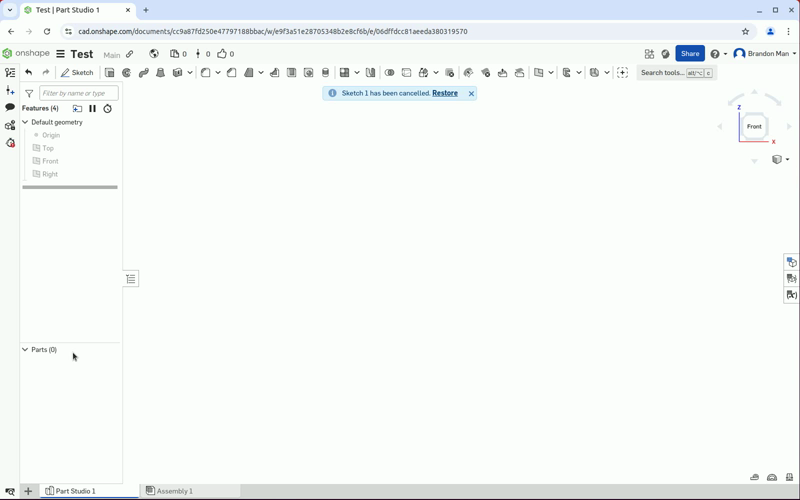
key(shift+s)
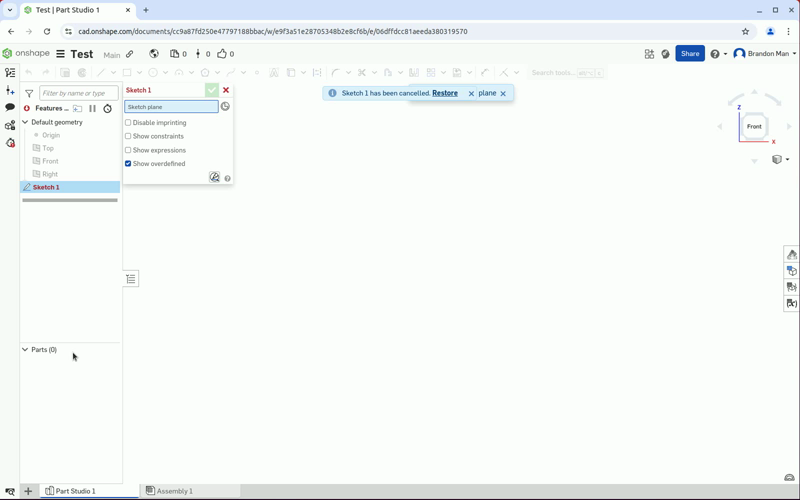
mouse_move(73, 163)
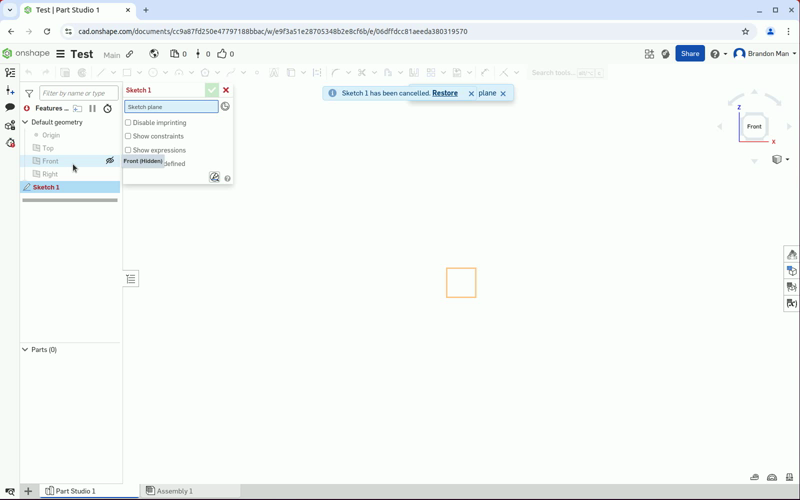
click(73, 163)
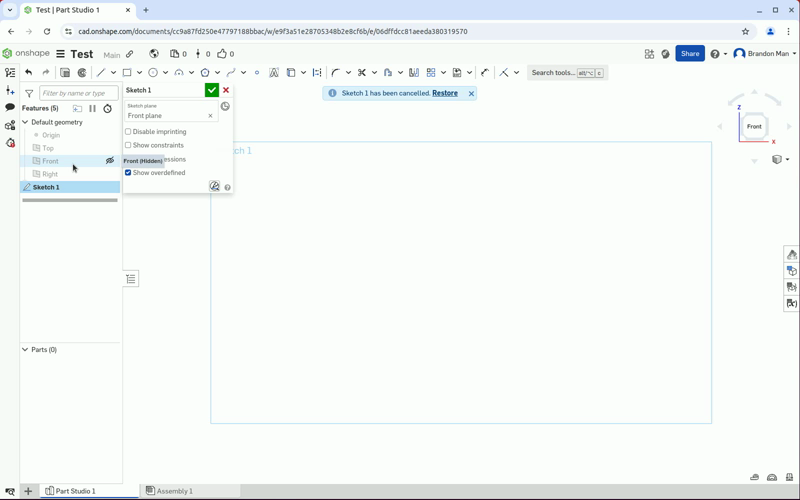
mouse_move(73, 352)
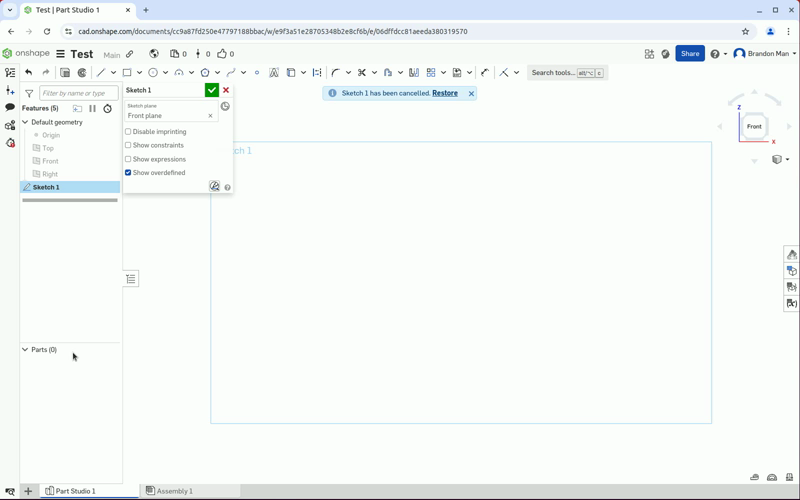
key(y)
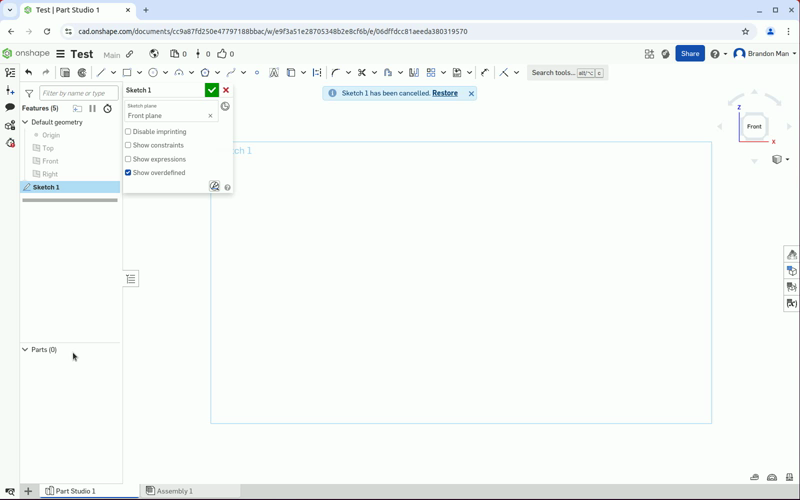
key(l)
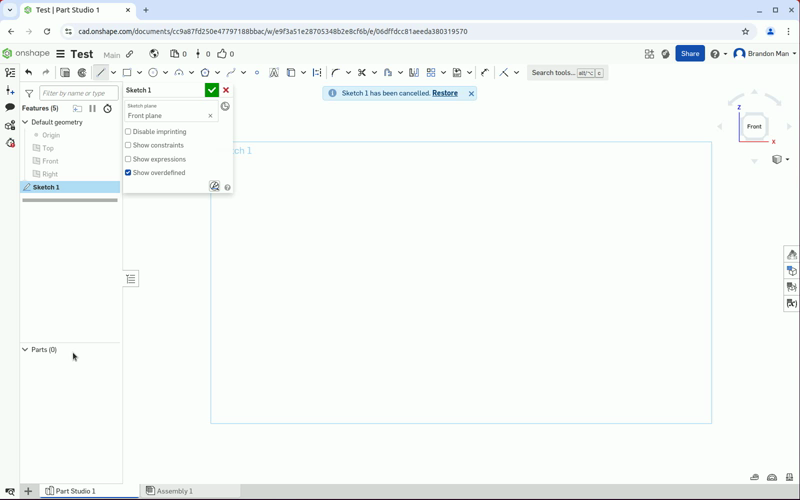
key_down(shift)
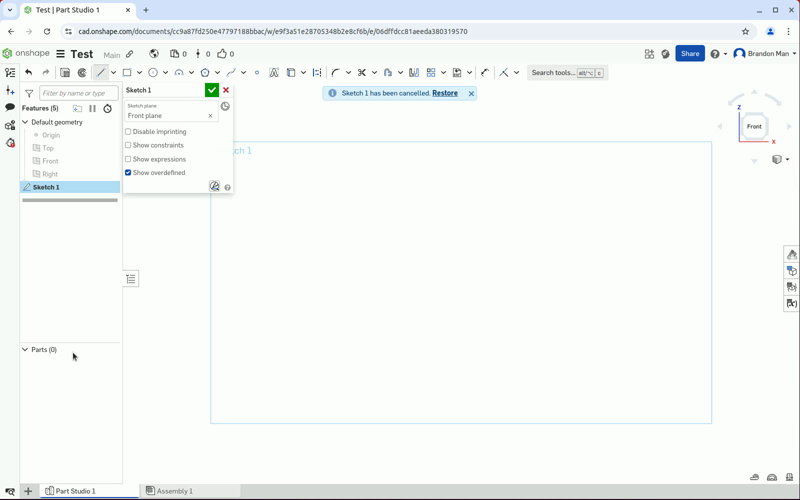
mouse_move(460, 282)
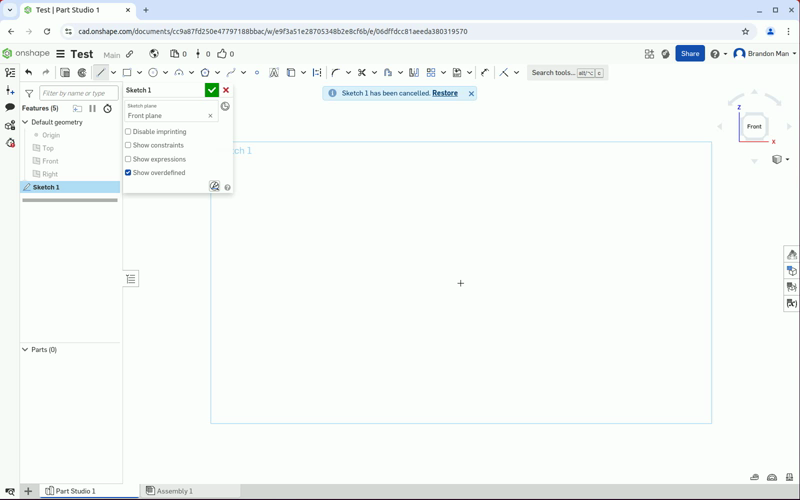
click(460, 282)
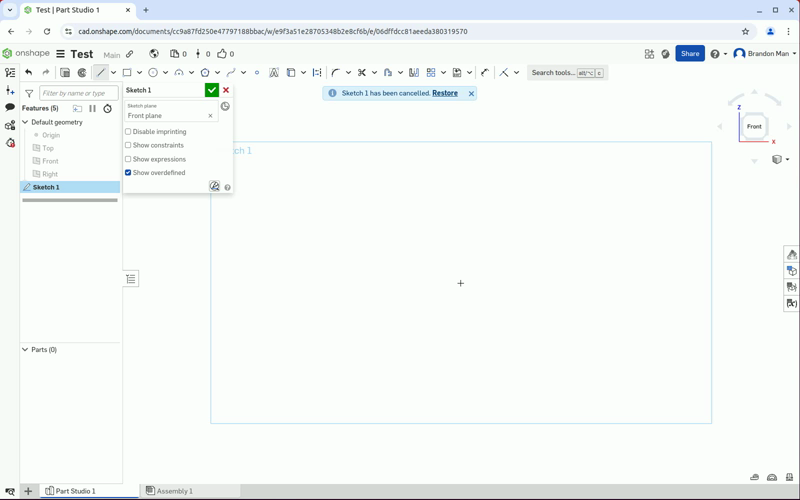
key_up(shift)
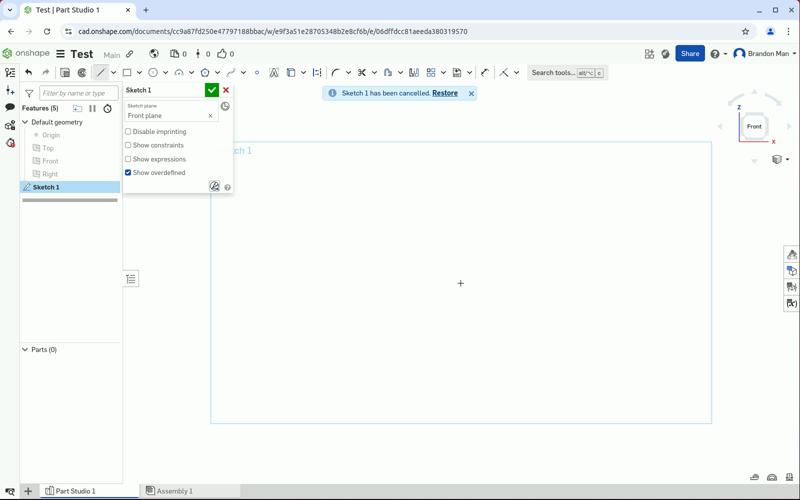
key_down(shift)
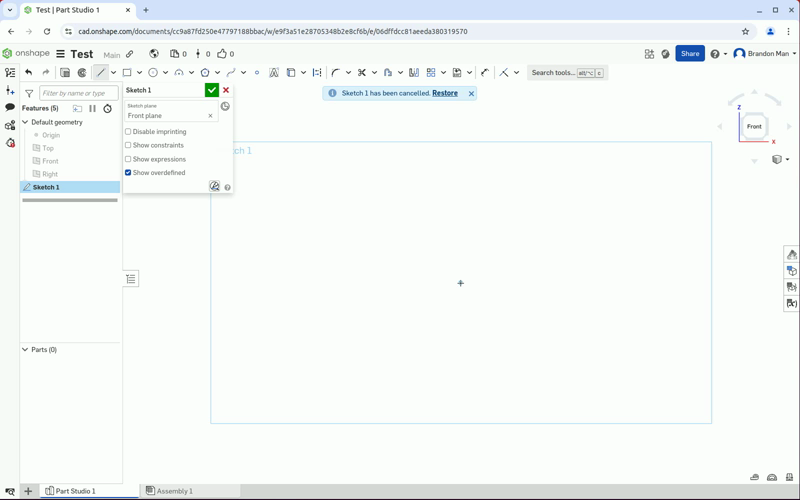
mouse_move(523, 282)
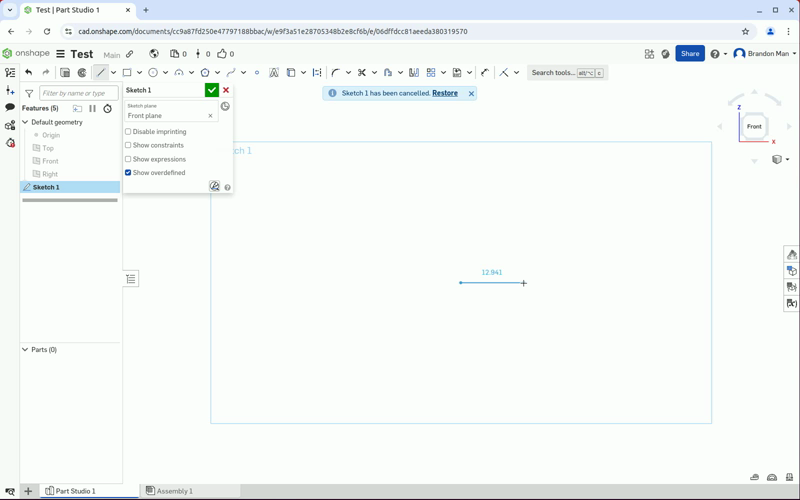
click(523, 282)
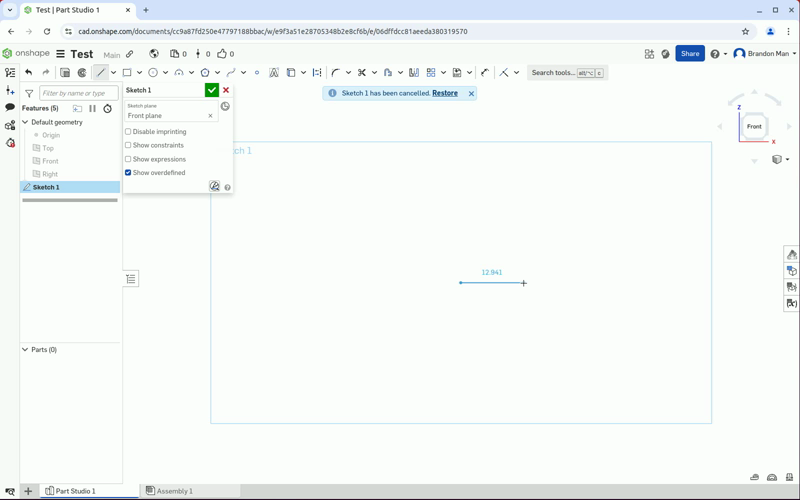
key_up(shift)
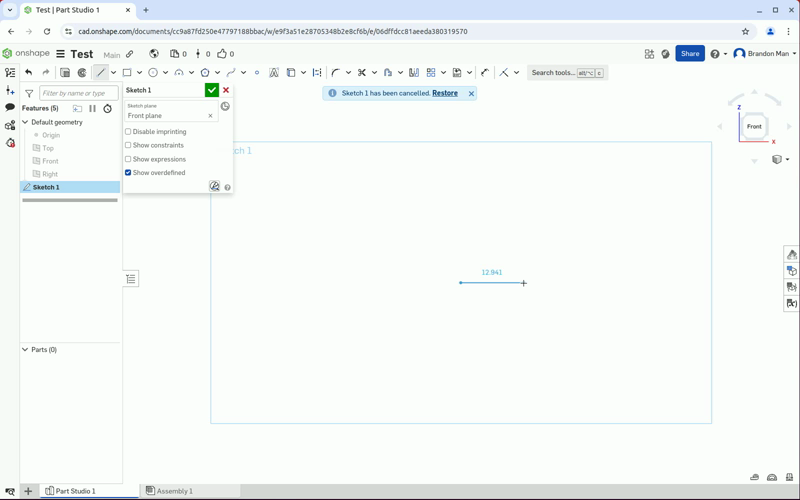
key_down(shift)
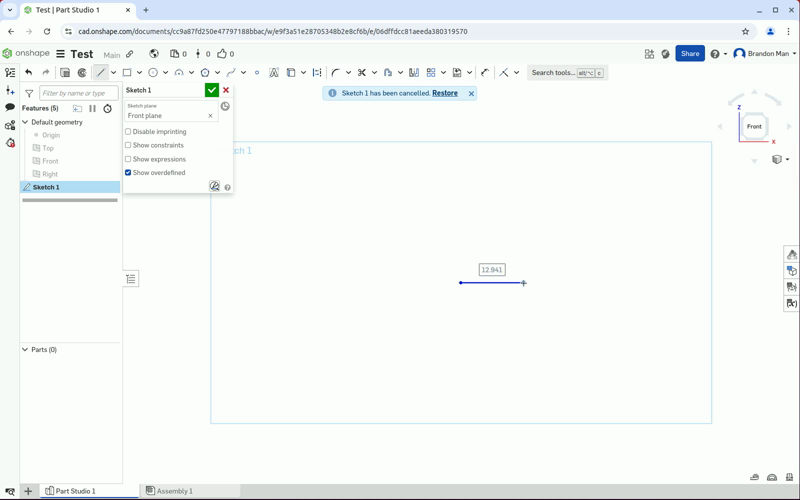
mouse_move(553, 282)
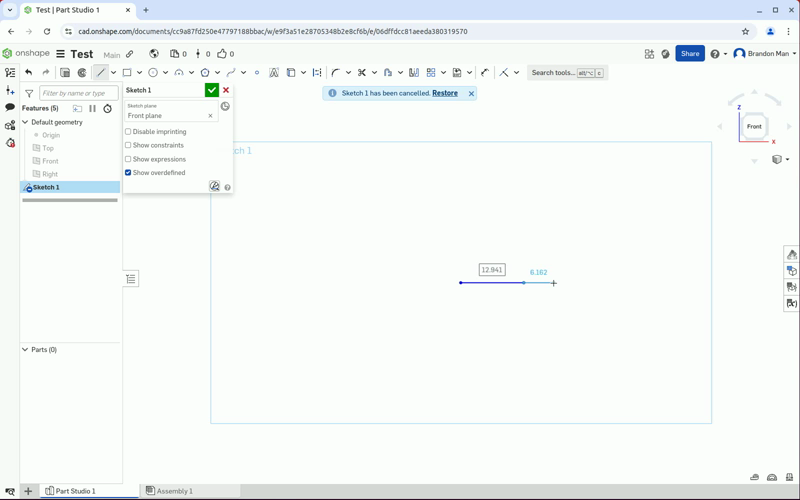
mouse_move(498, 232)
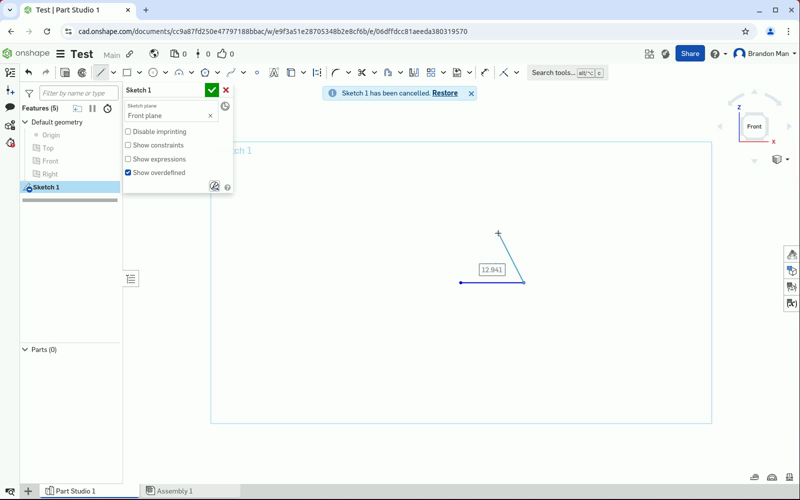
click(498, 232)
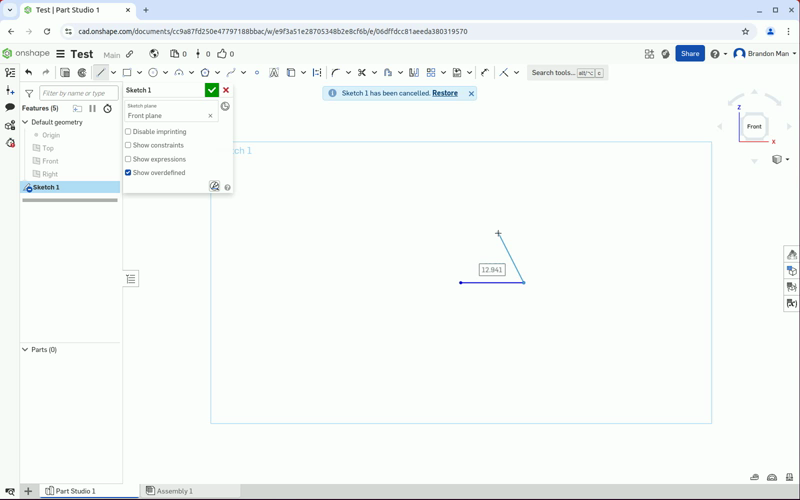
key_up(shift)
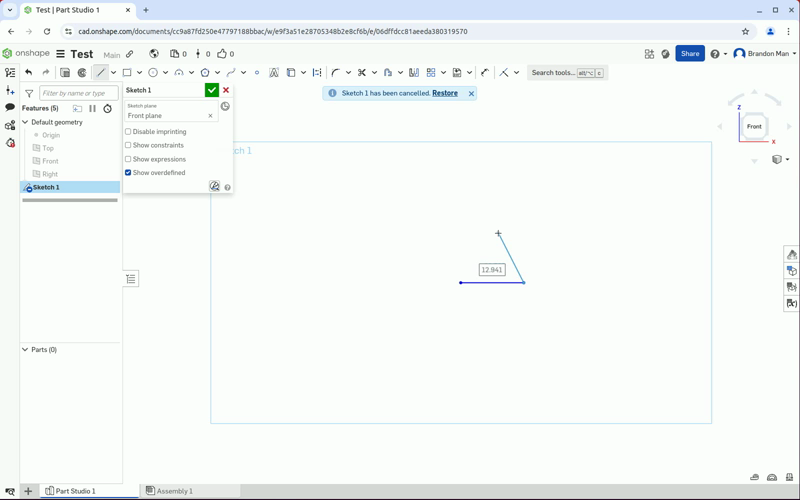
key_down(shift)
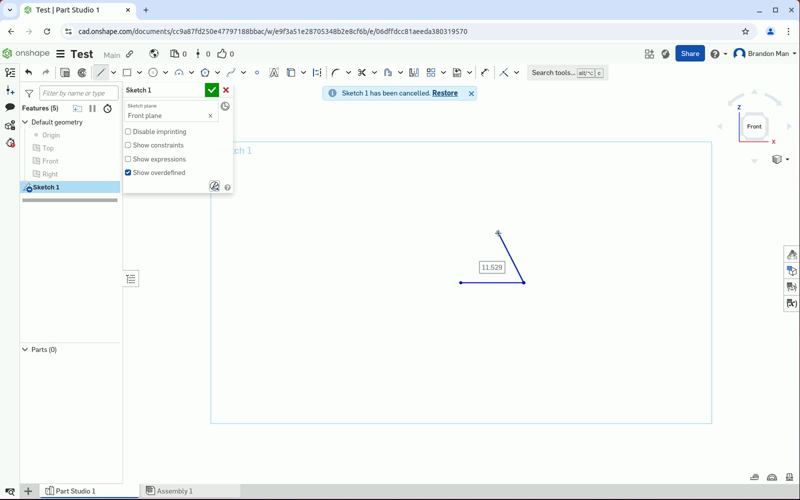
mouse_move(528, 232)
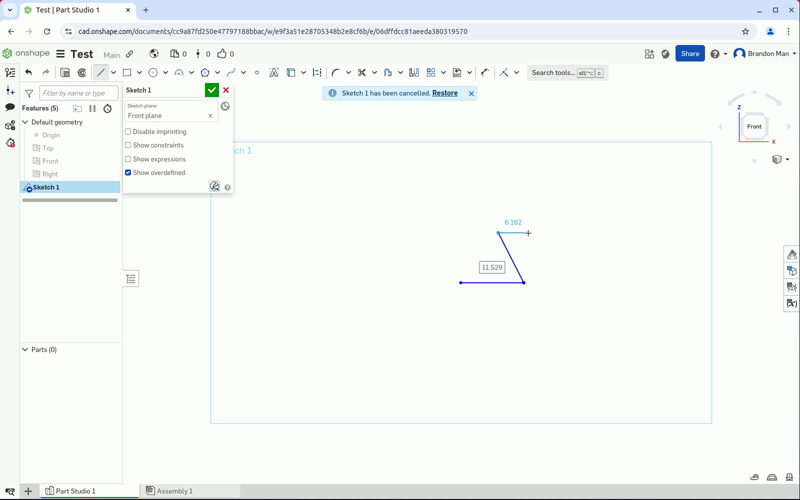
mouse_move(460, 232)
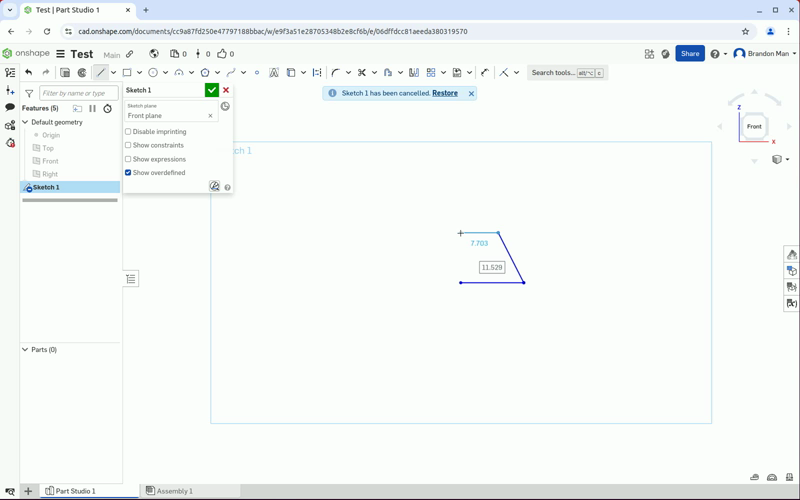
click(460, 232)
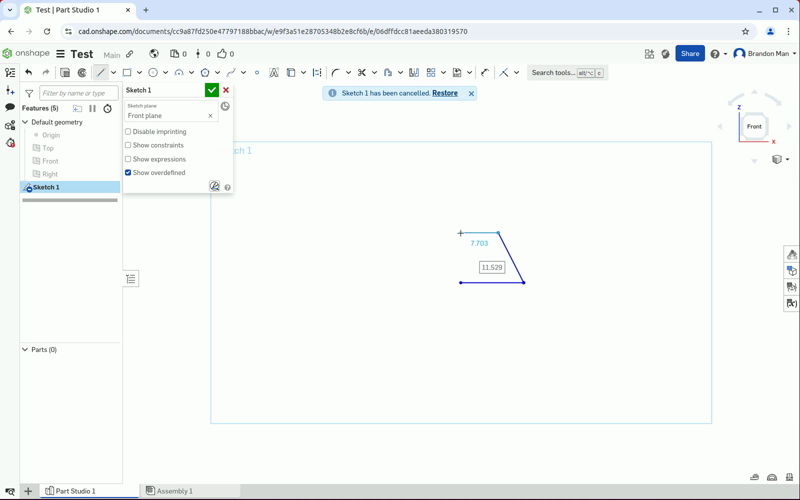
key_up(shift)
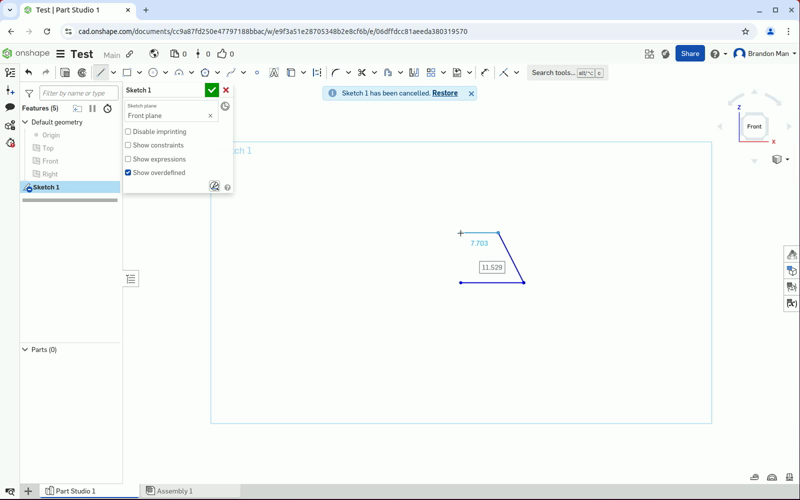
mouse_move(490, 232)
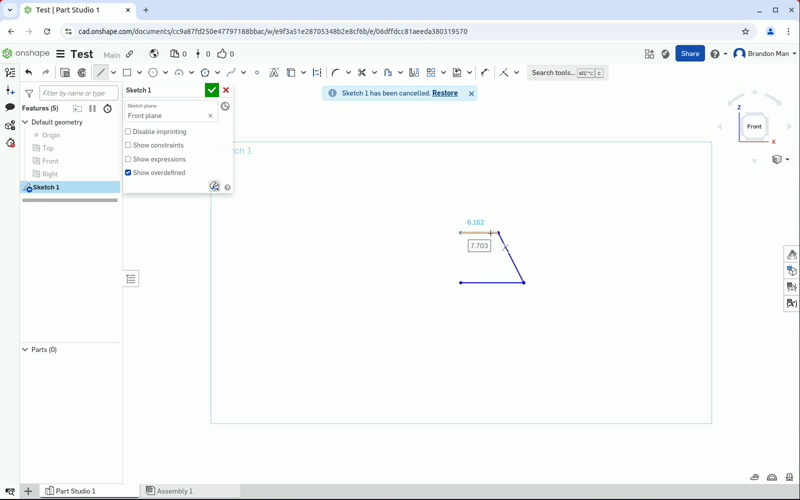
key_down(shift)
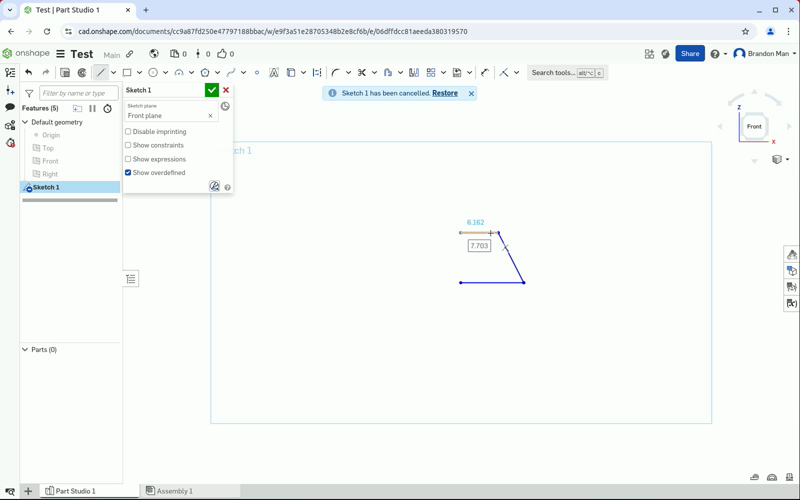
mouse_move(460, 282)
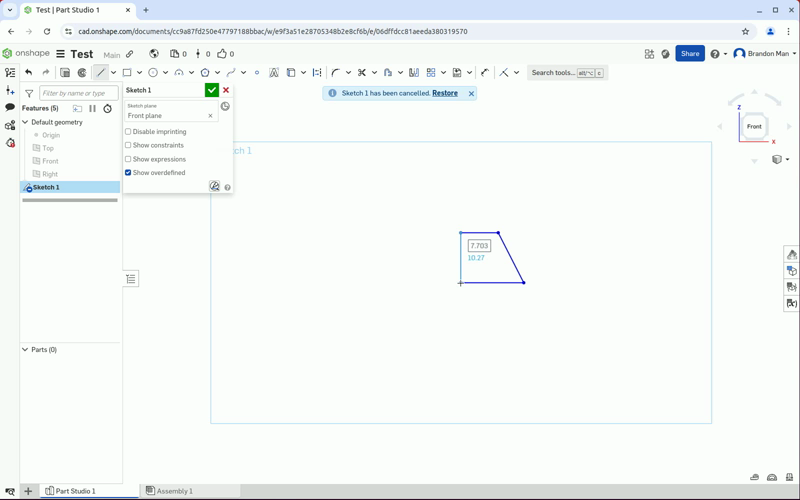
key_up(shift)
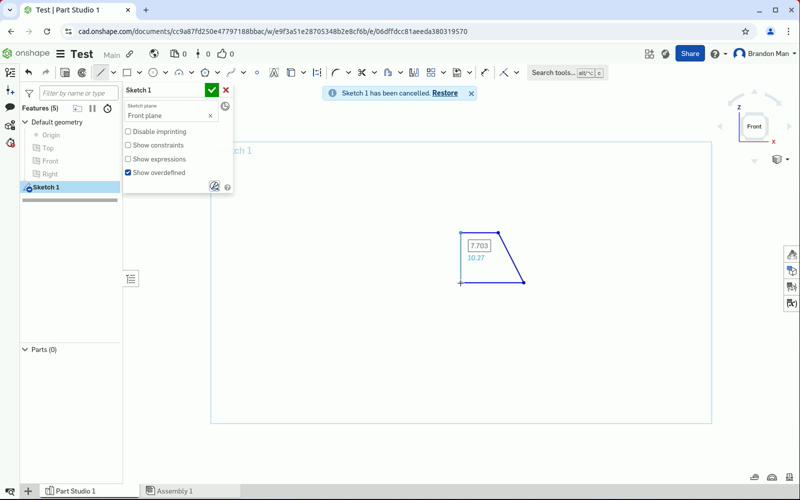
click(460, 282)
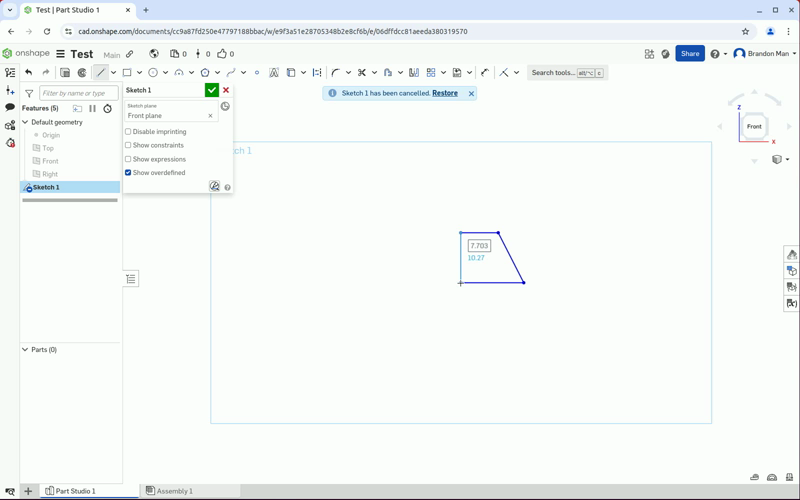
key(esc)
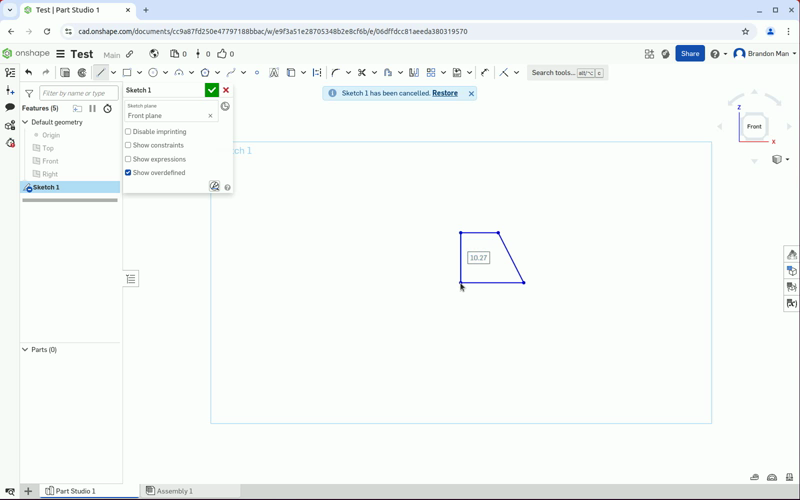
mouse_move(471, 268)
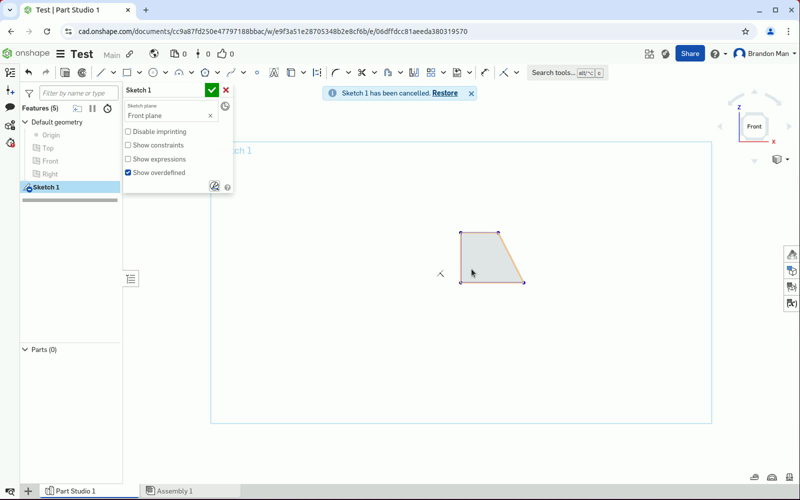
click(471, 268)
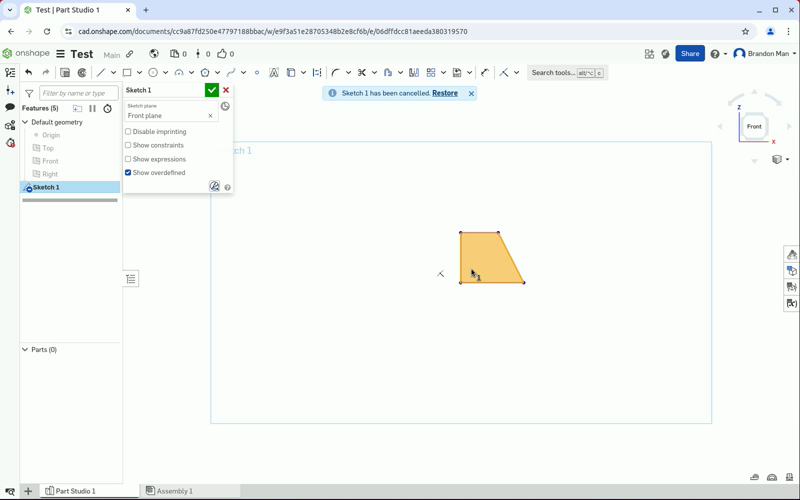
mouse_move(73, 352)
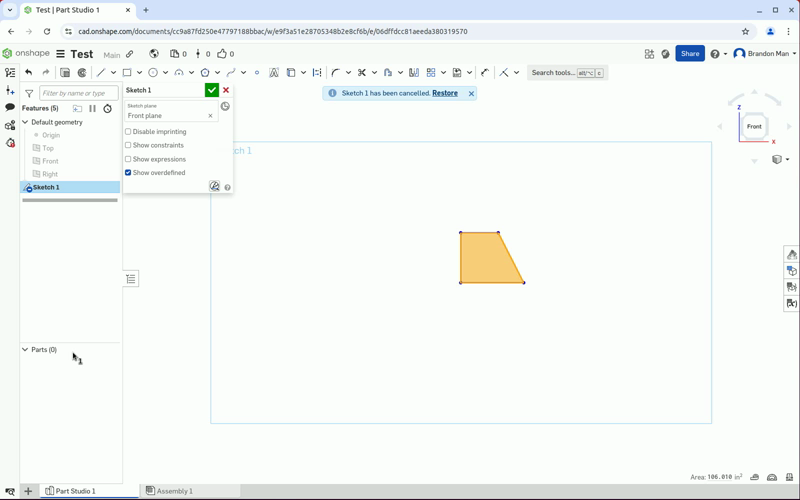
key(shift+y)
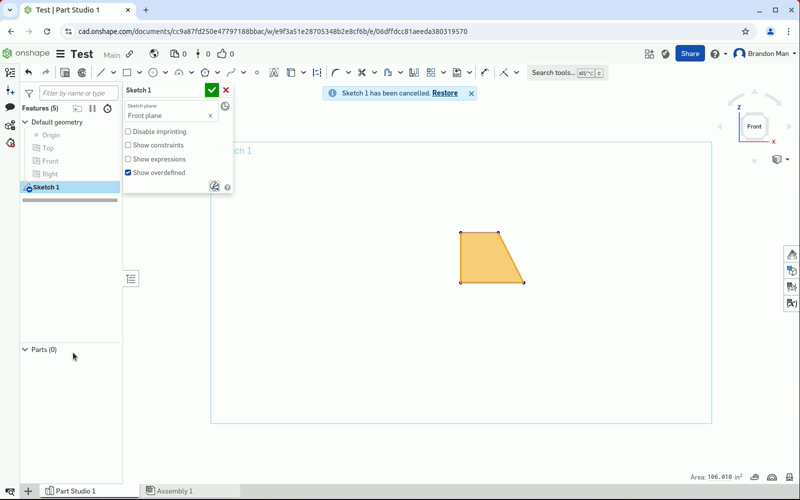
key(shift+e)
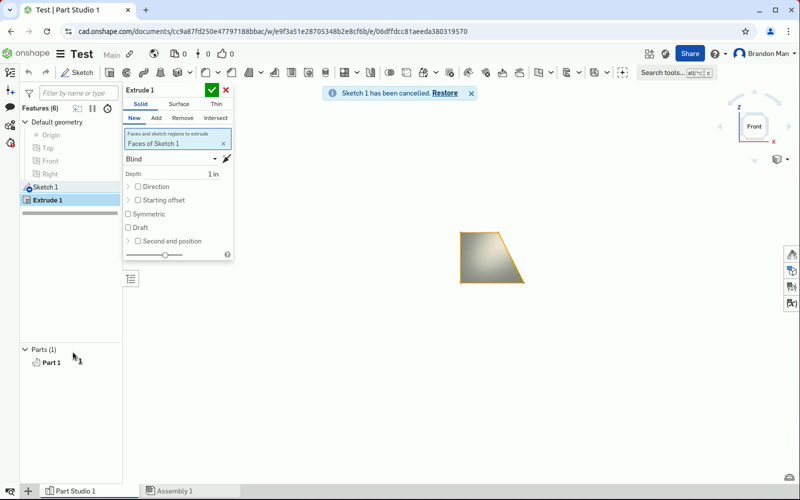
mouse_move(143, 106)
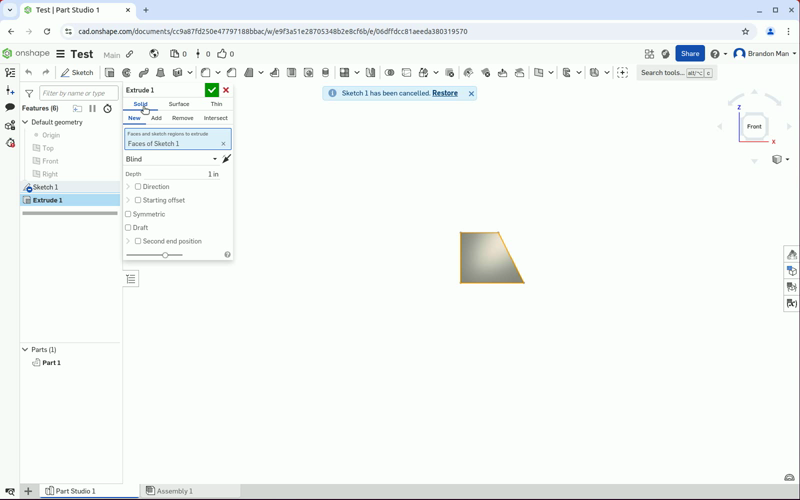
click(143, 106)
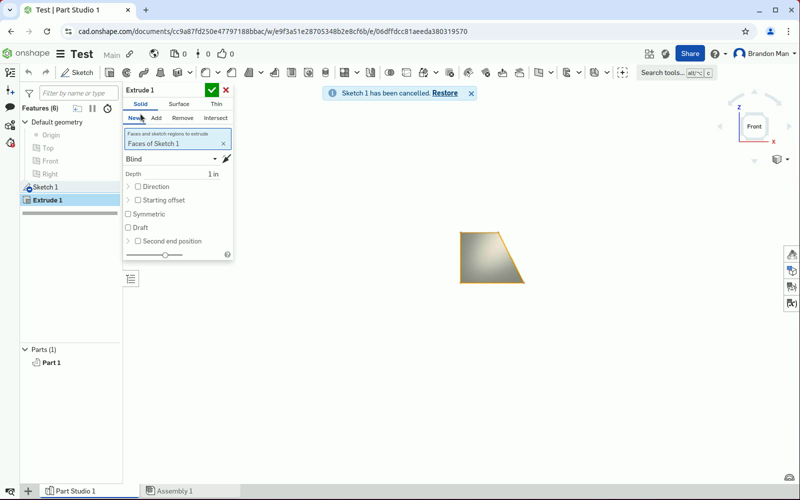
mouse_move(137, 120)
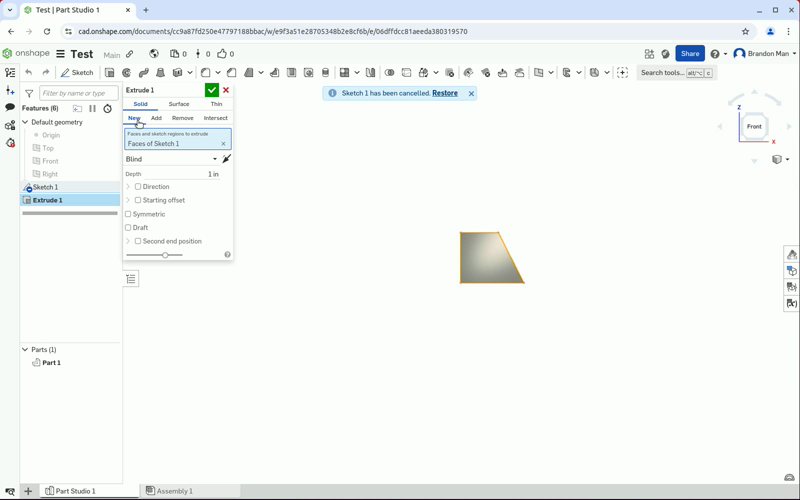
click(137, 120)
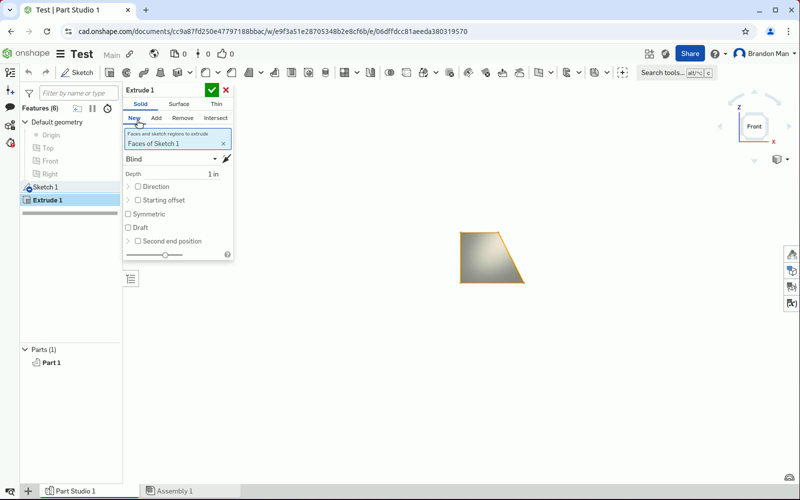
key(tab, 4)
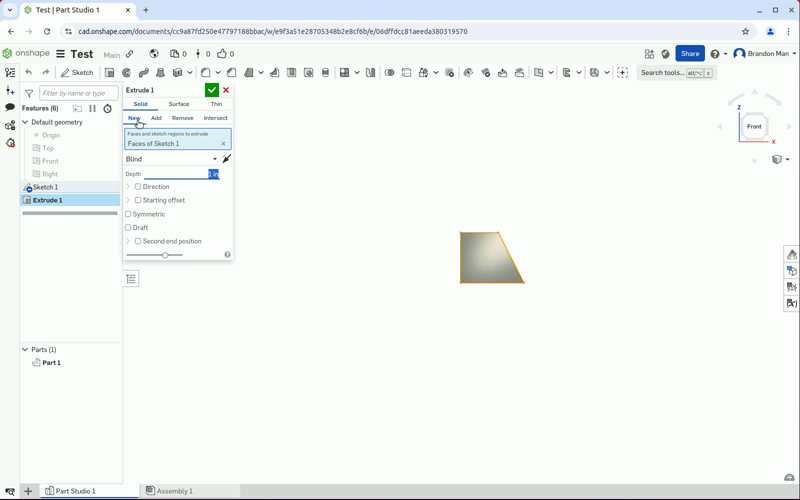
text(-5.055)
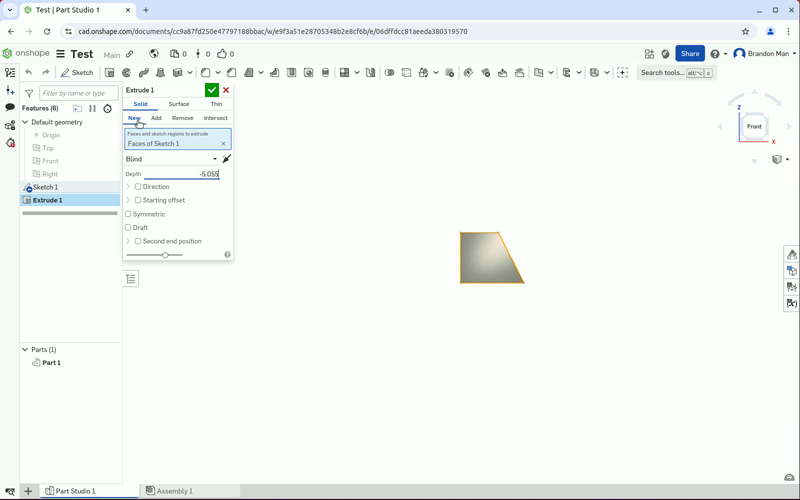
key(enter)
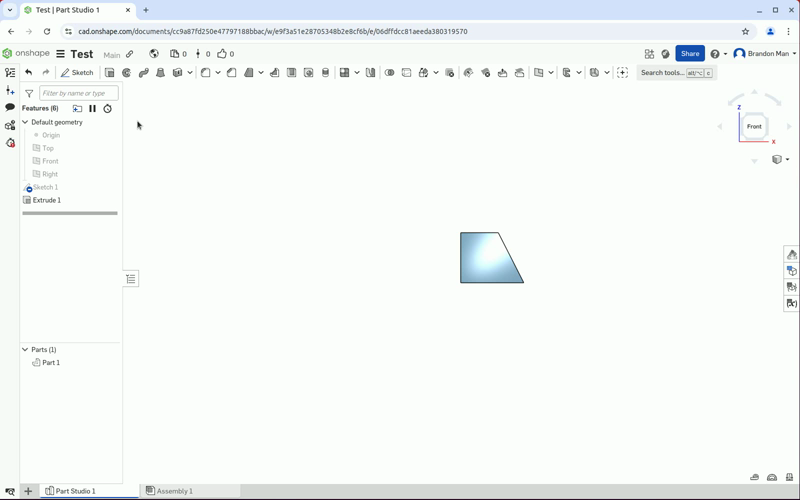
key(shift+h)
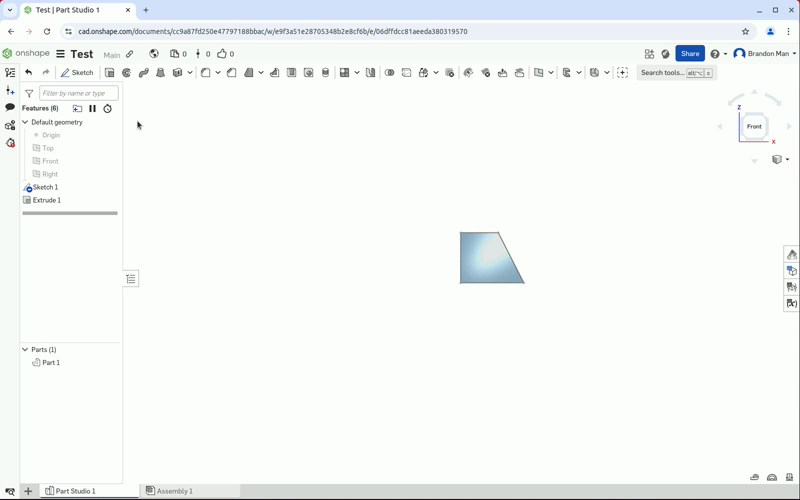
key(shift+h)
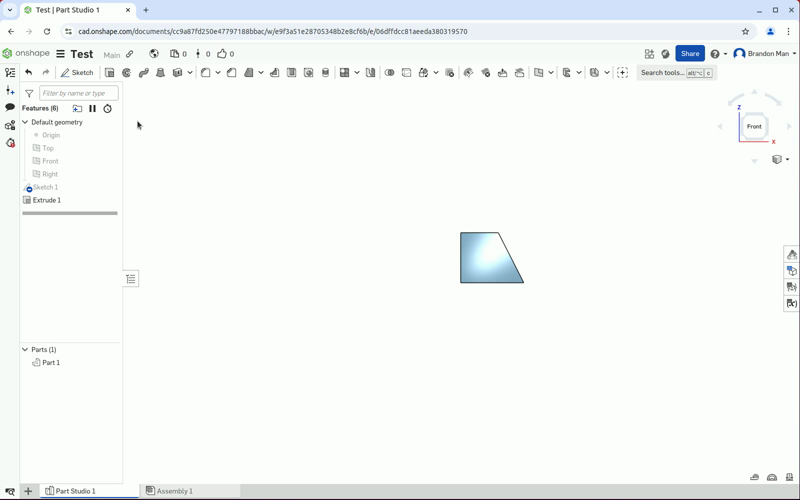
mouse_move(73, 189)
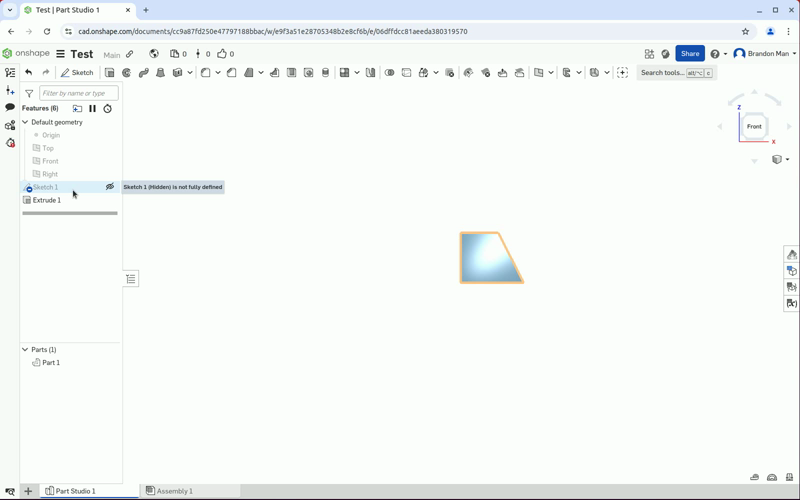
click(73, 189)
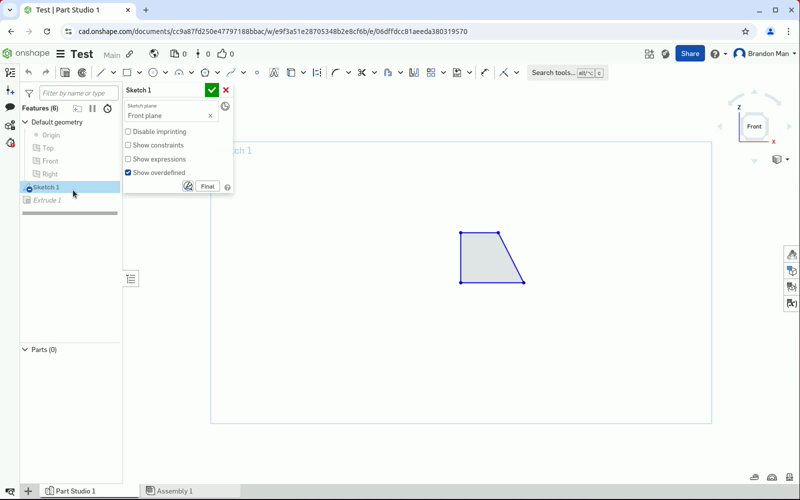
mouse_move(229, 92)
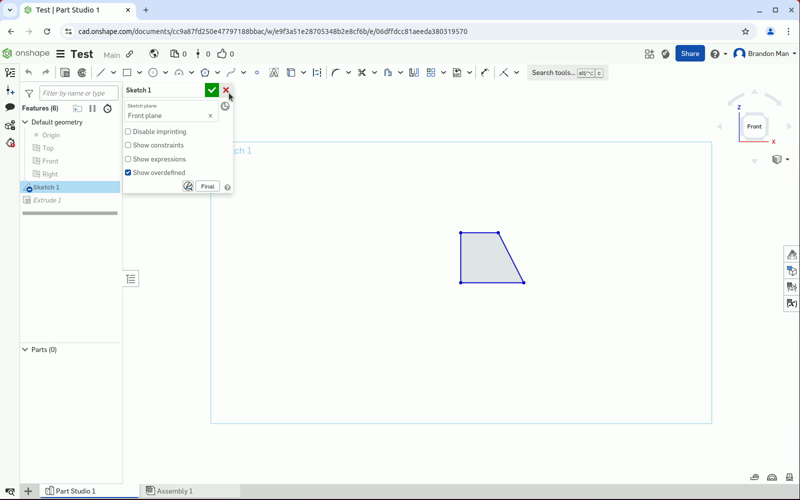
click(229, 92)
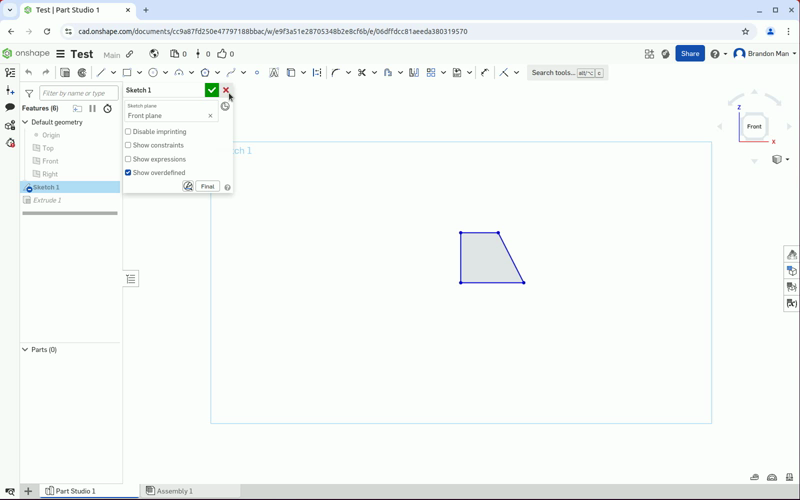
key(shift+s)
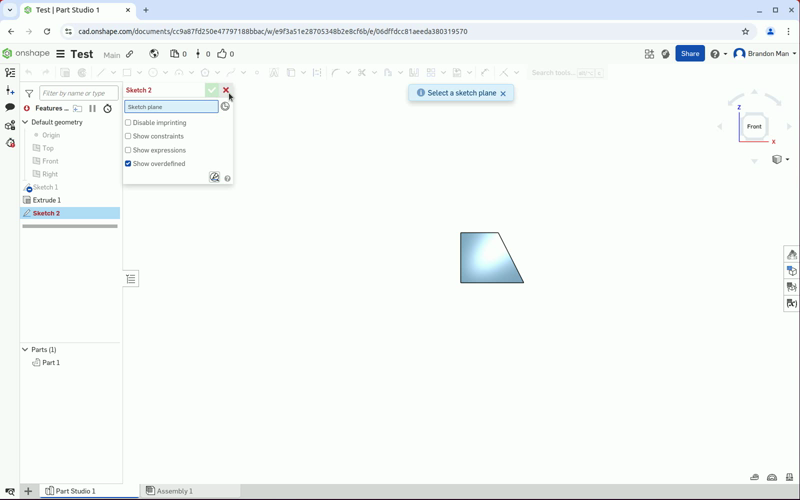
mouse_move(73, 163)
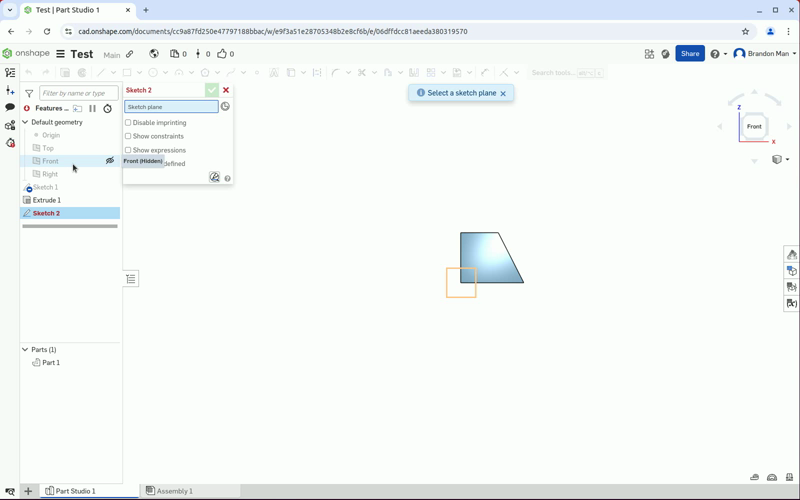
click(73, 163)
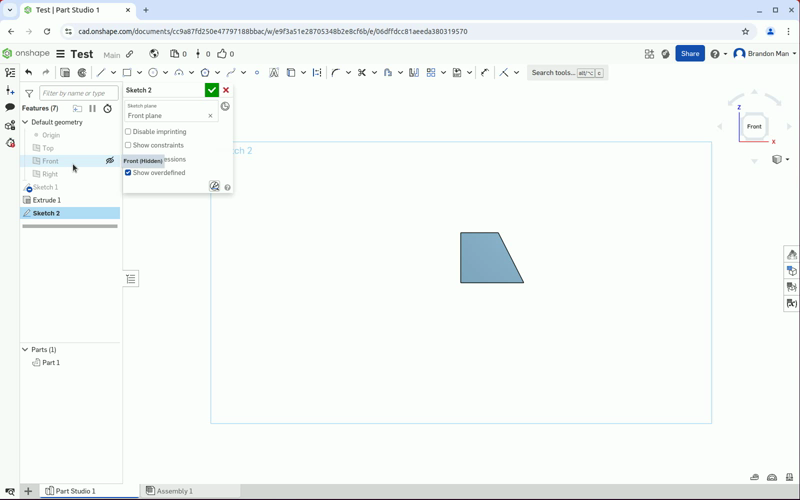
mouse_move(73, 352)
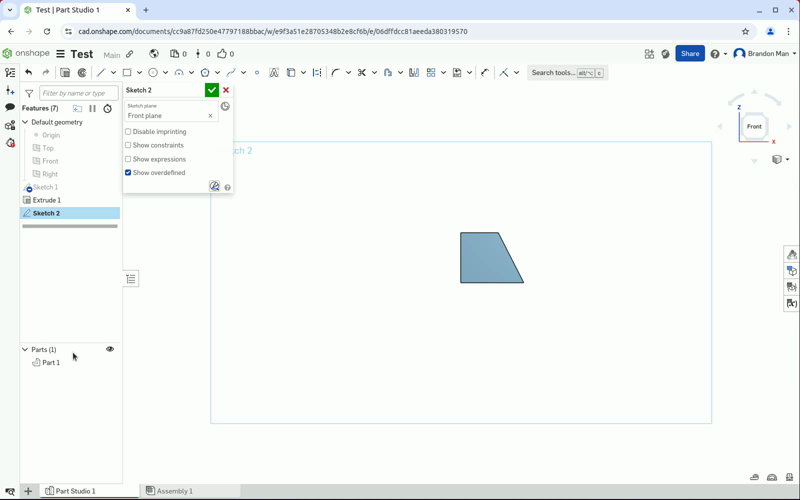
key(y)
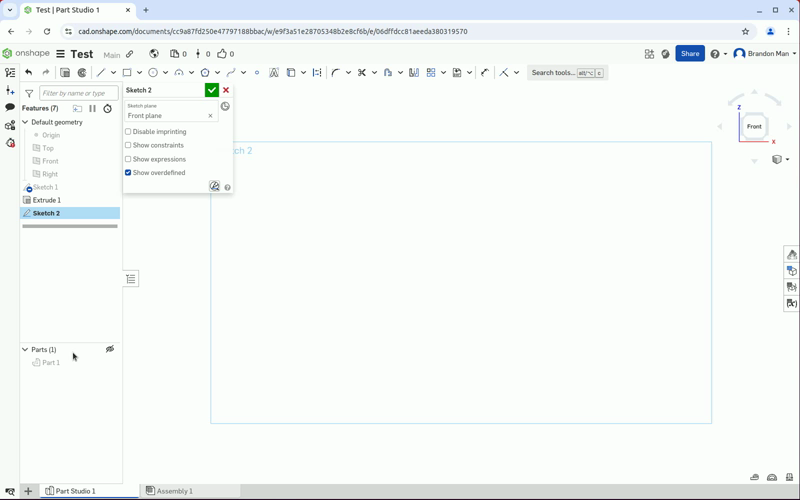
key(l)
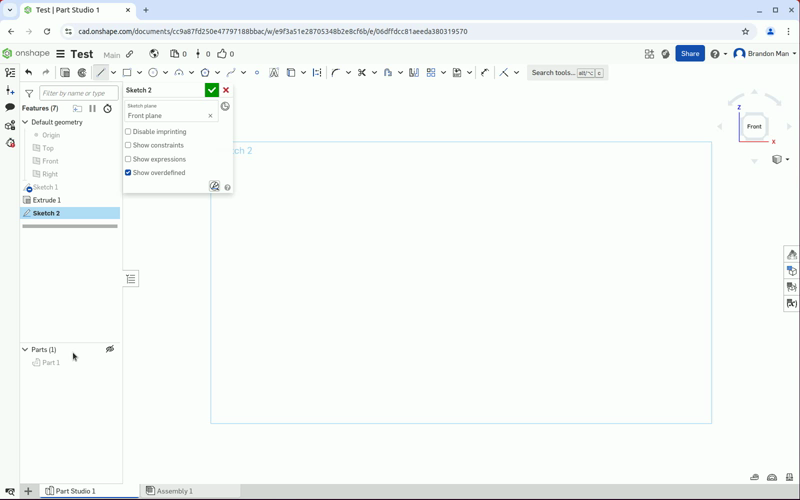
key_down(shift)
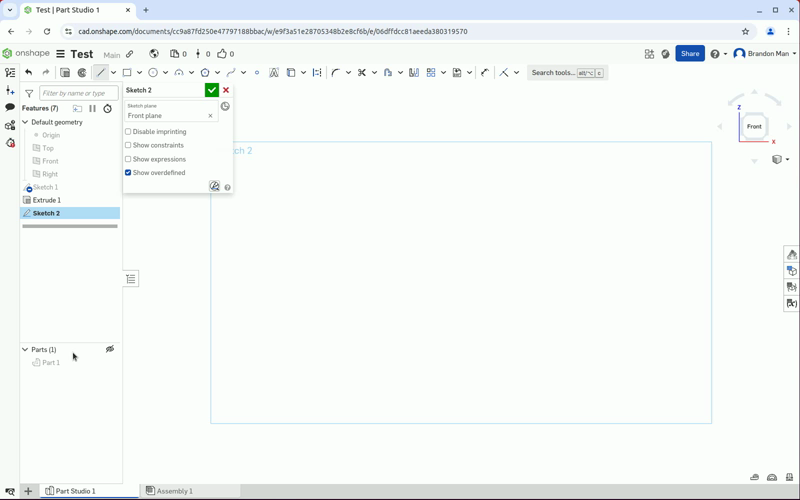
mouse_move(498, 232)
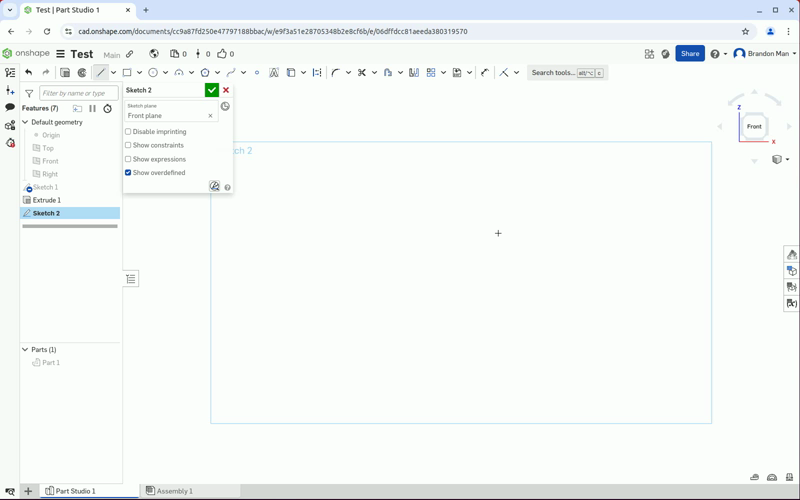
click(498, 232)
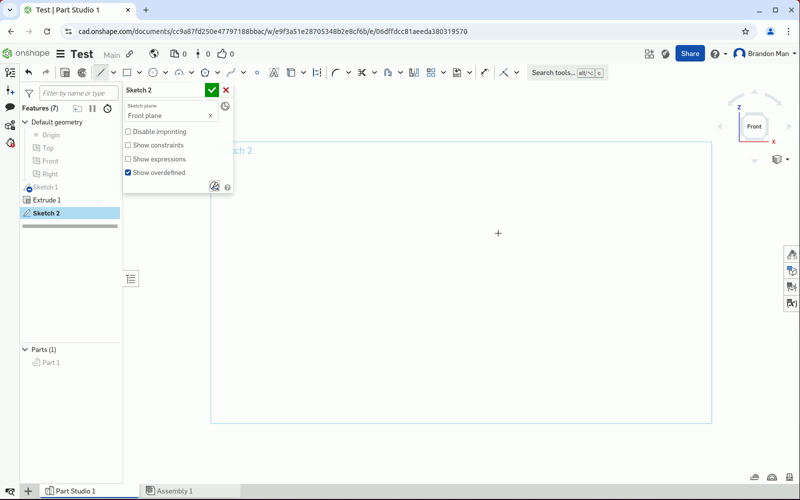
key_up(shift)
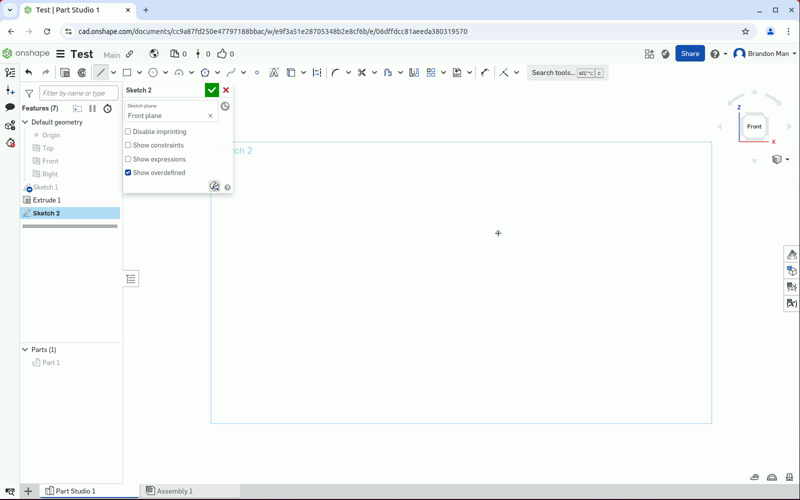
key_down(shift)
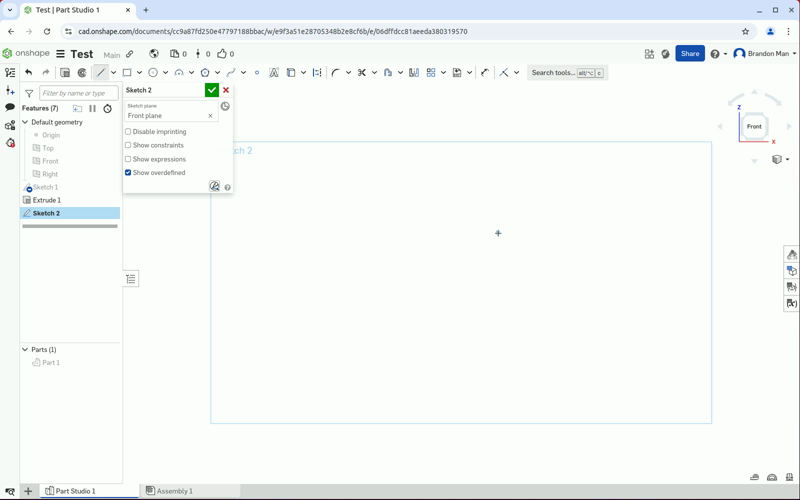
mouse_move(528, 232)
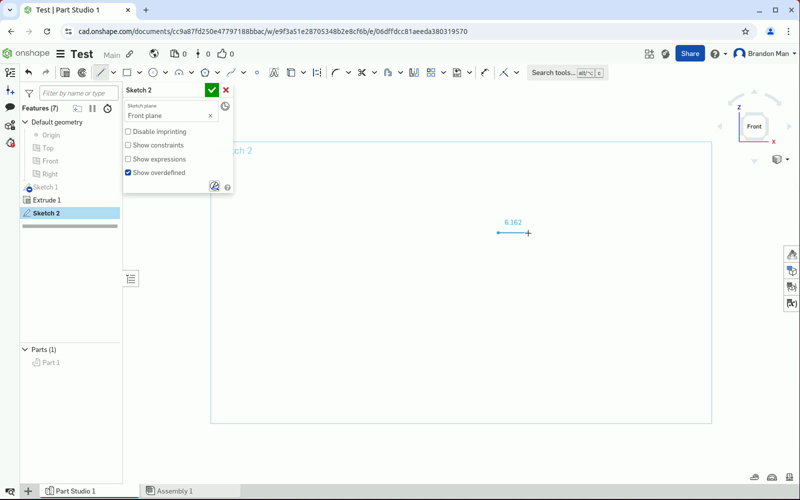
mouse_move(523, 282)
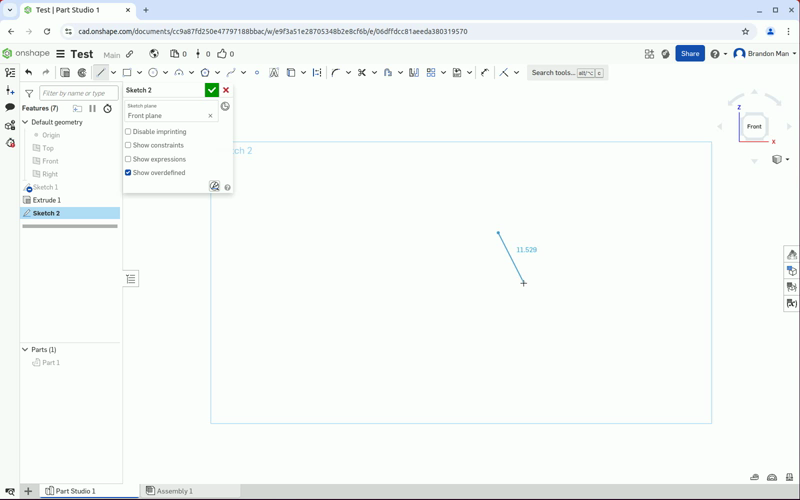
click(523, 282)
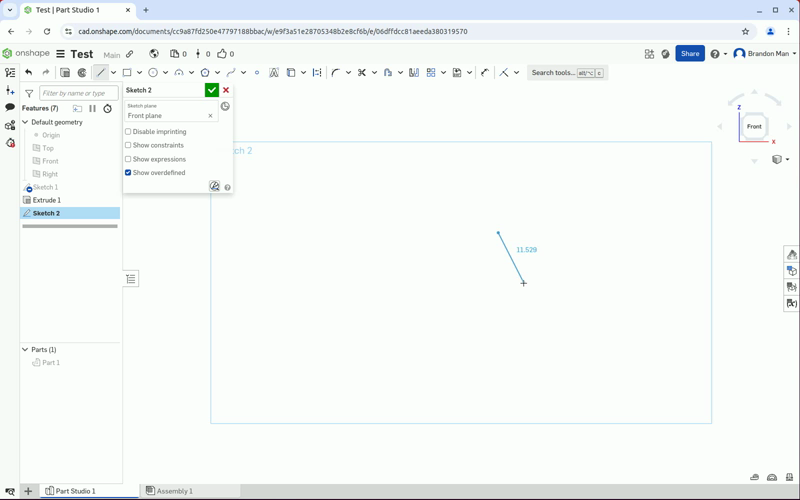
key_up(shift)
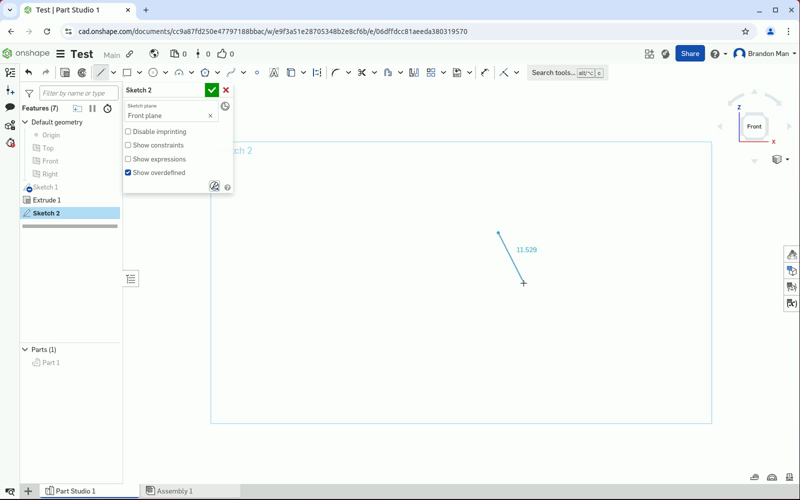
key_down(shift)
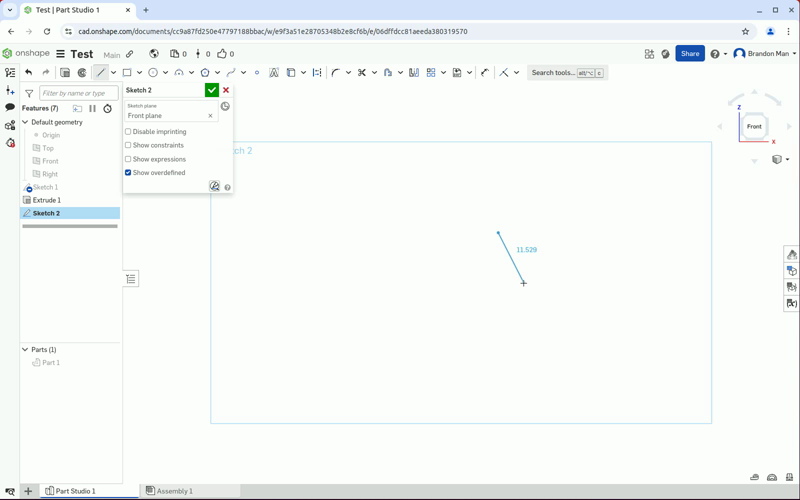
mouse_move(553, 282)
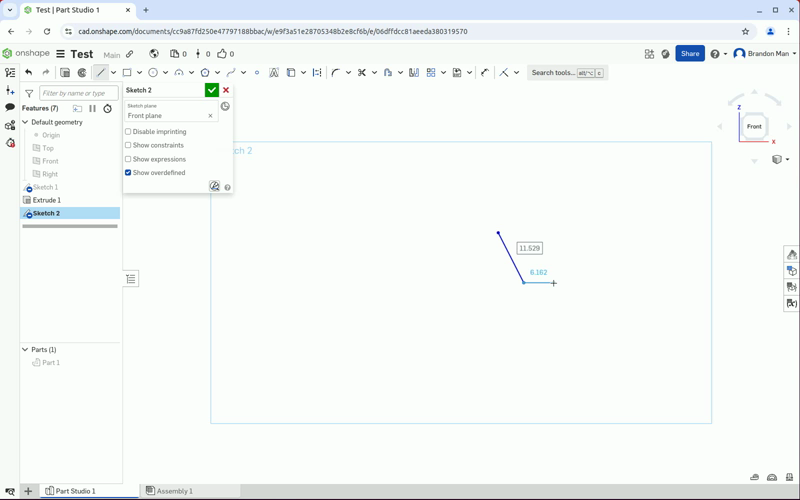
mouse_move(573, 282)
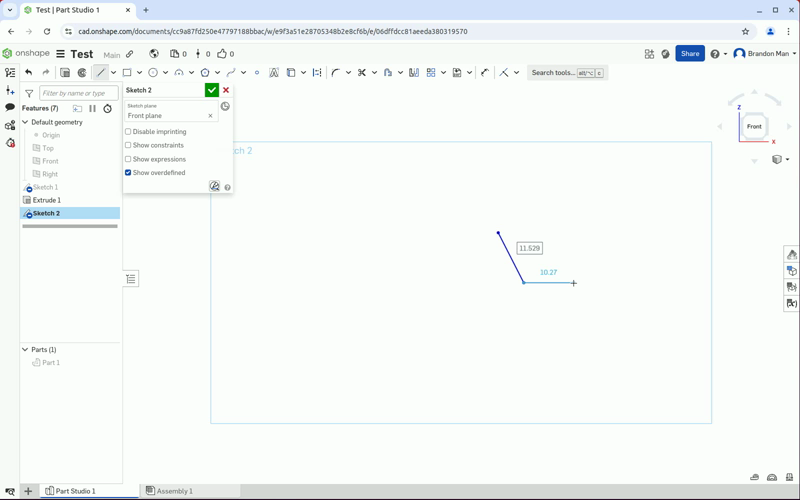
click(573, 282)
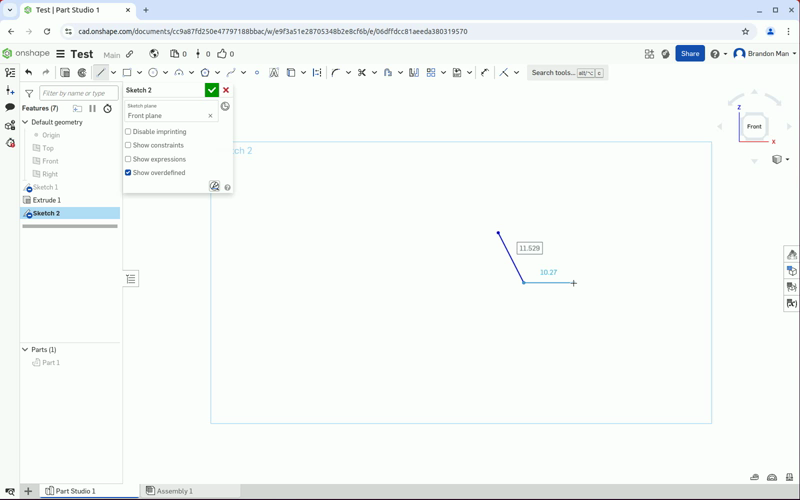
key_up(shift)
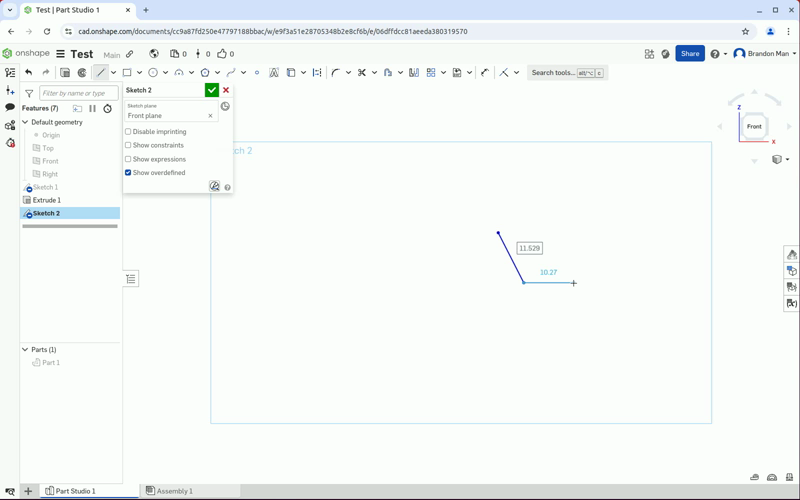
key_down(shift)
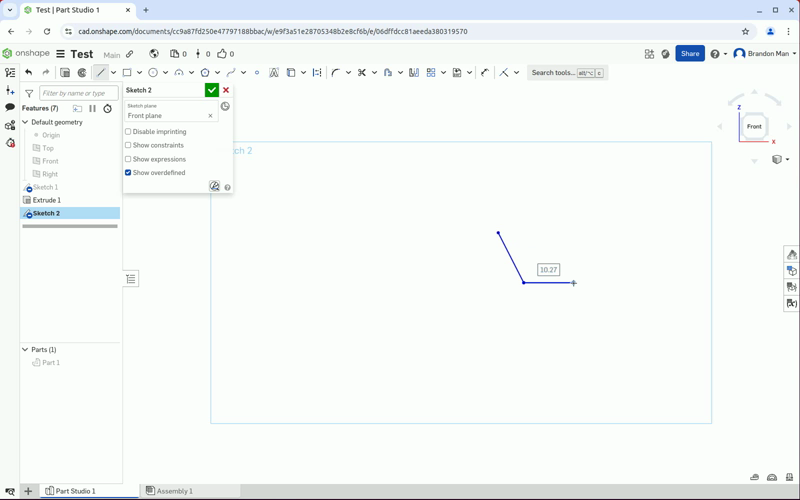
mouse_move(589, 282)
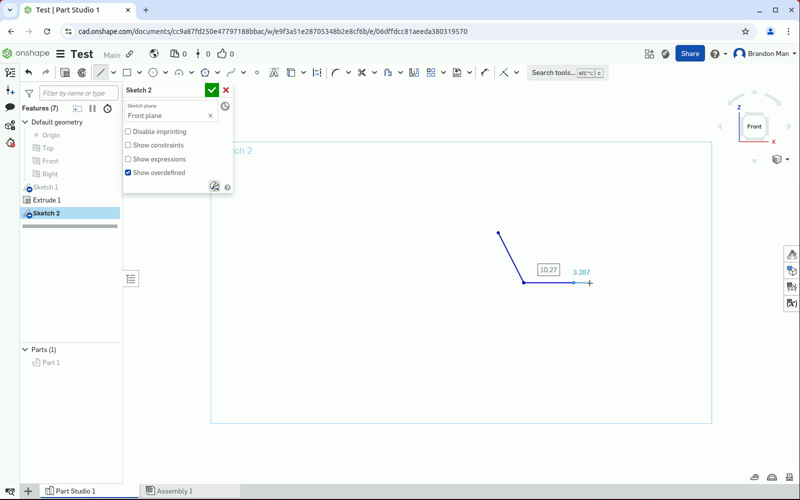
mouse_move(548, 232)
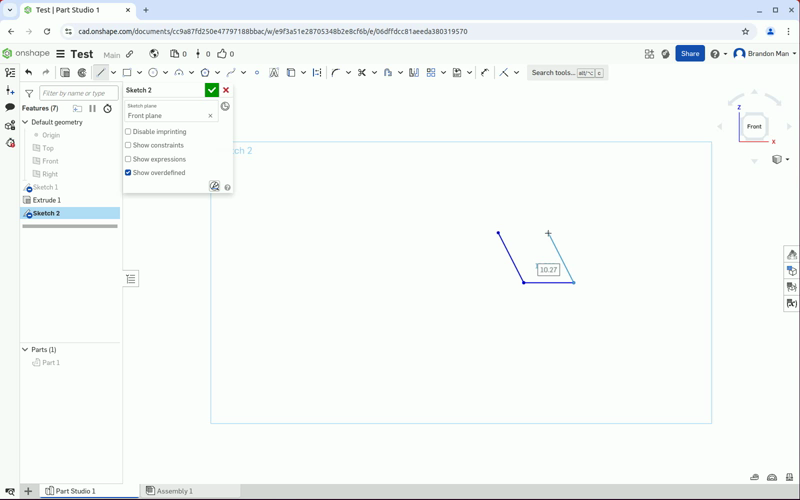
click(548, 232)
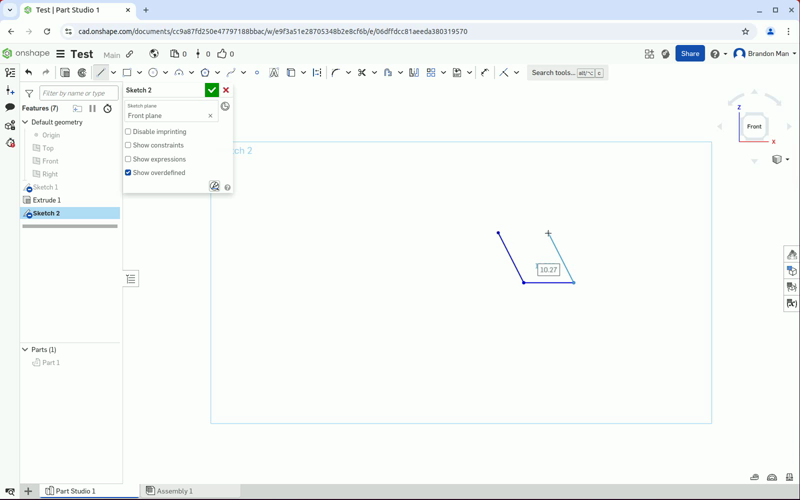
key_up(shift)
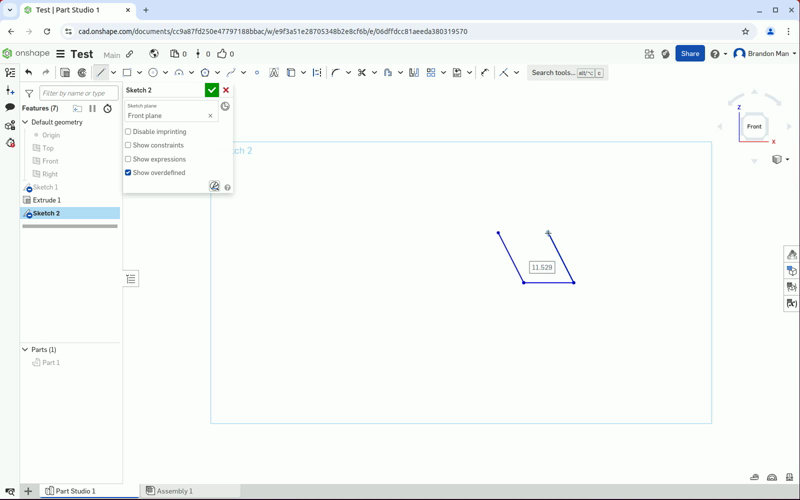
mouse_move(578, 232)
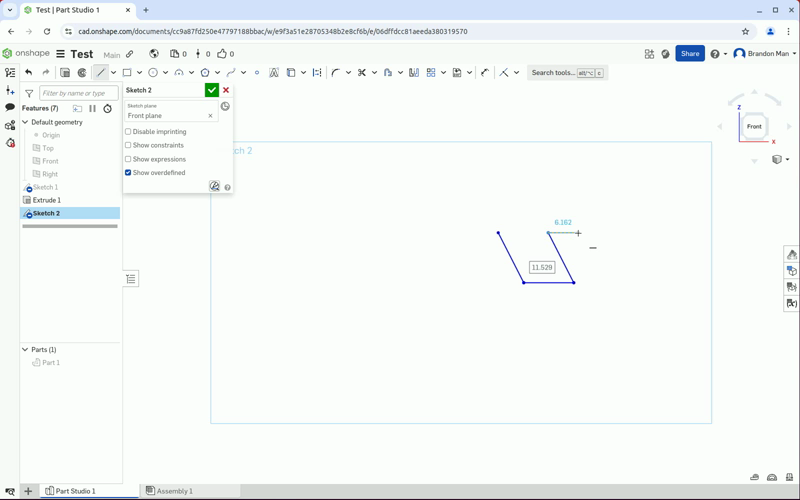
key_down(shift)
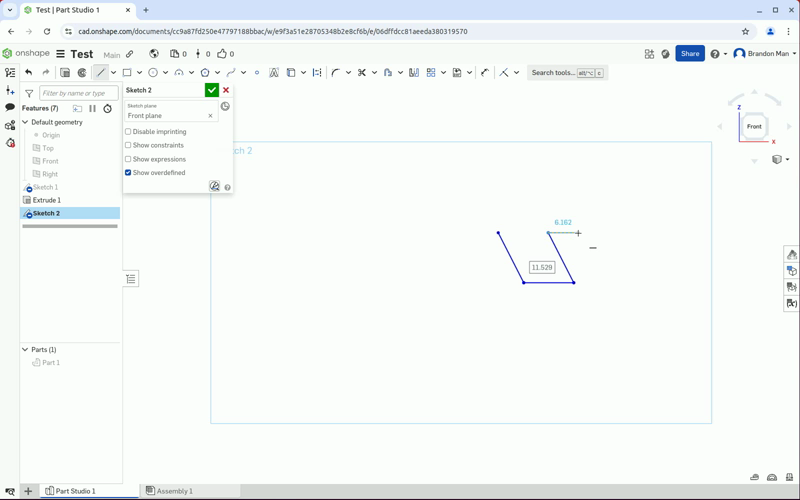
mouse_move(498, 232)
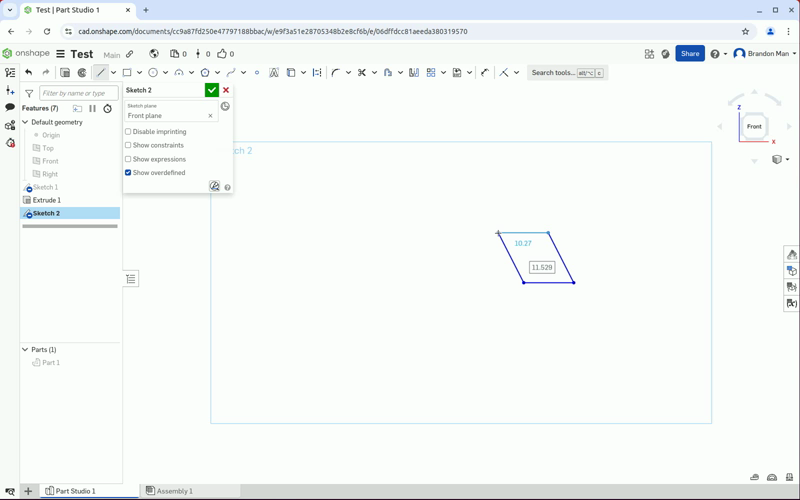
key_up(shift)
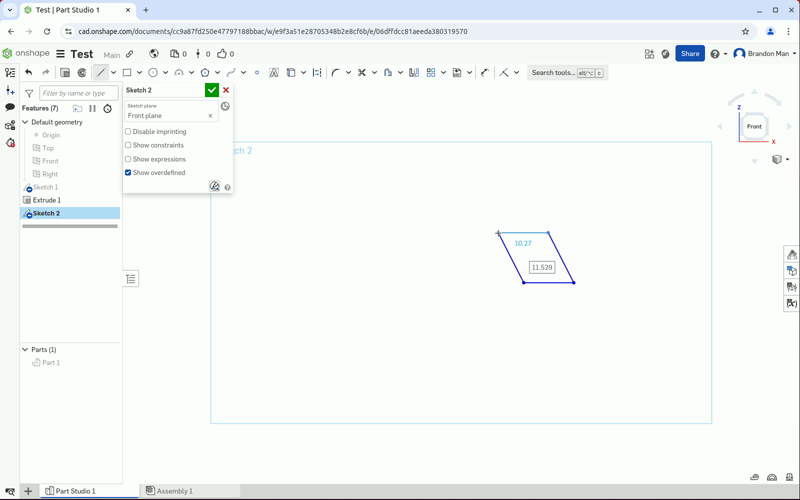
click(498, 232)
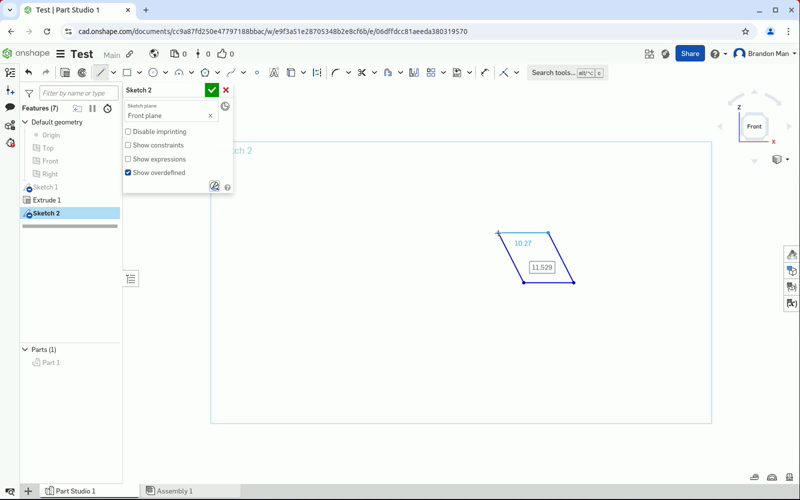
key(esc)
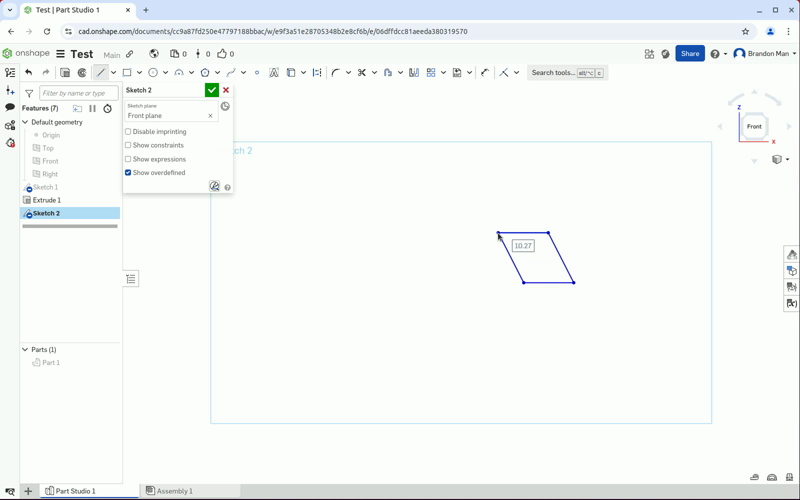
mouse_move(513, 256)
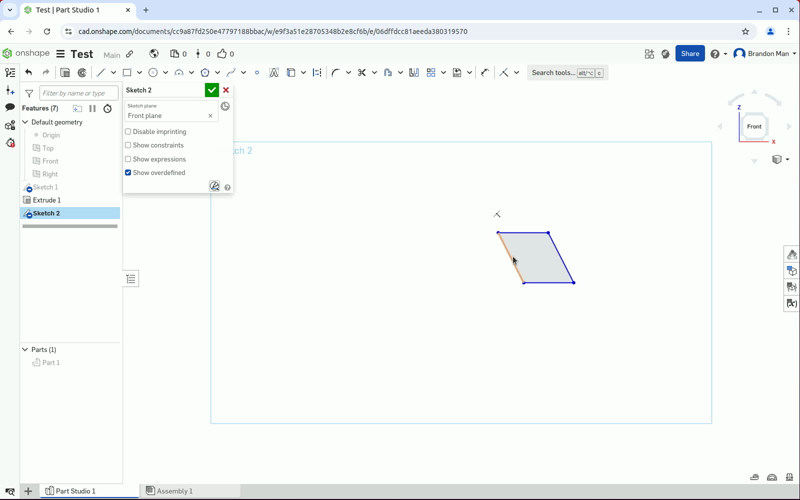
click(513, 256)
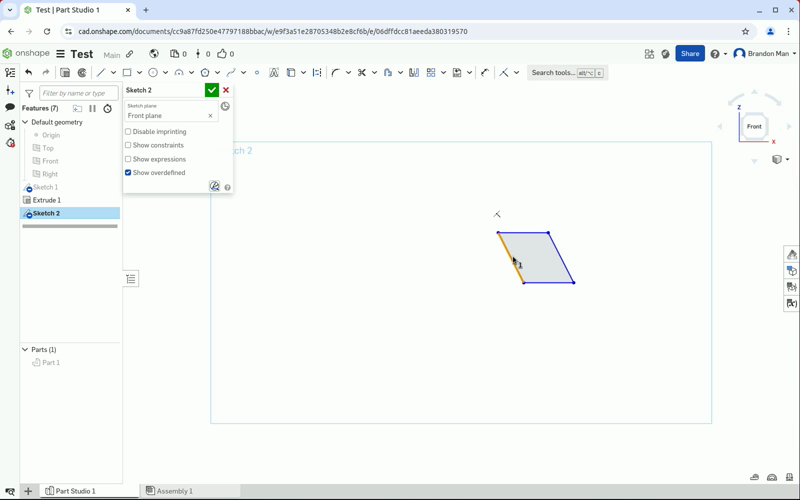
mouse_move(73, 352)
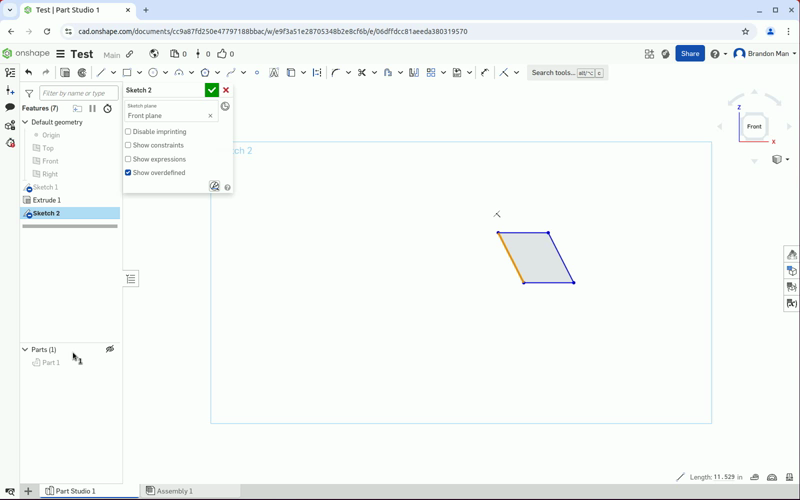
key(shift+y)
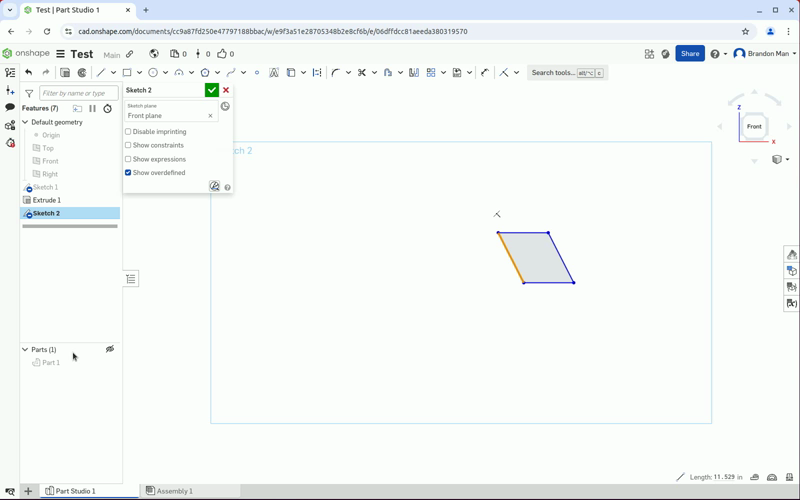
key(shift+e)
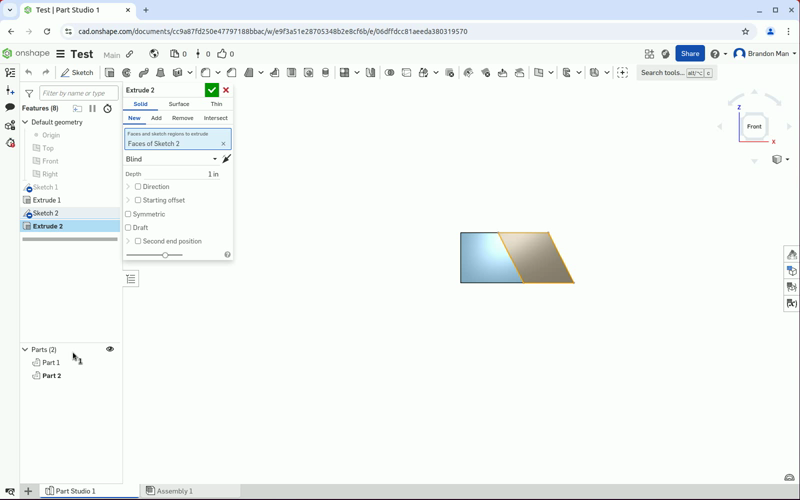
mouse_move(143, 106)
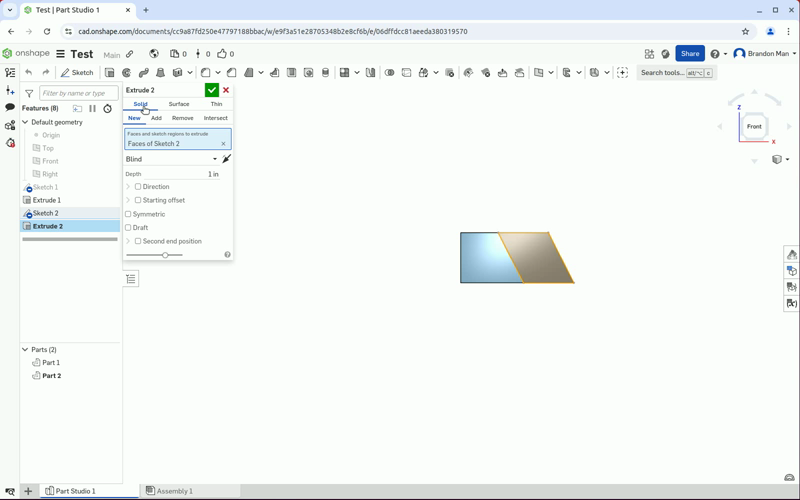
click(143, 106)
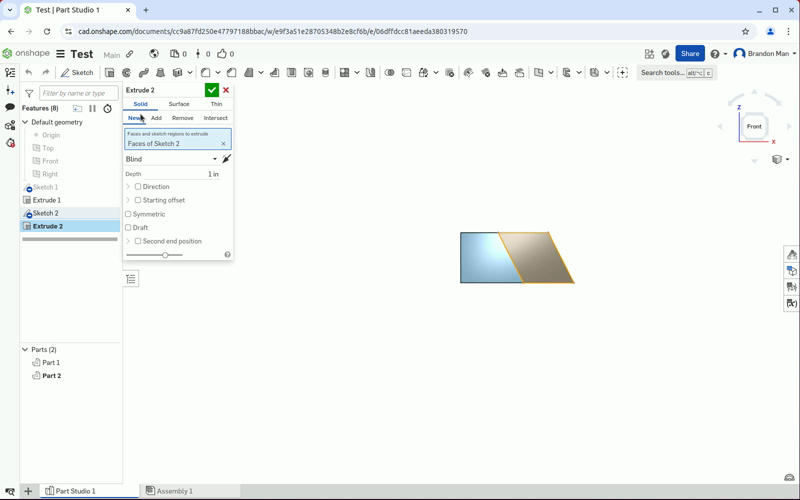
mouse_move(137, 120)
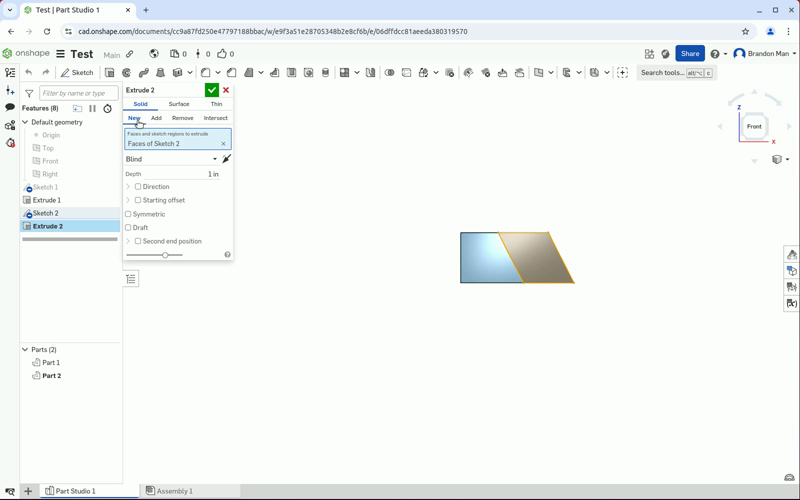
click(137, 120)
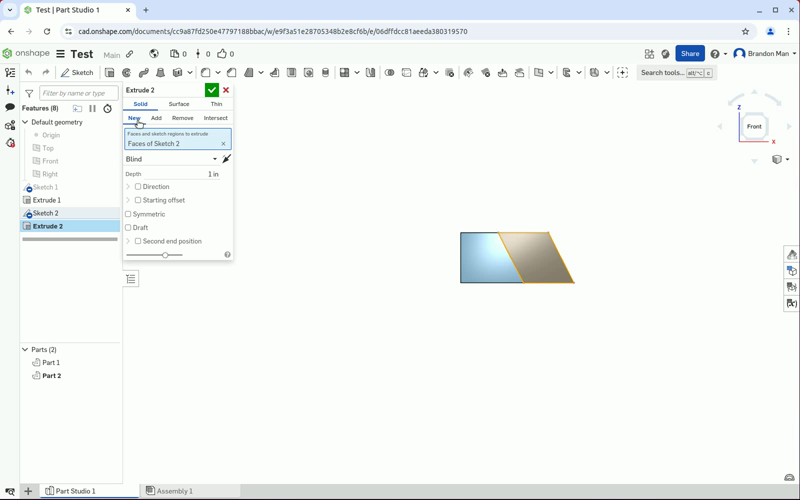
key(tab, 4)
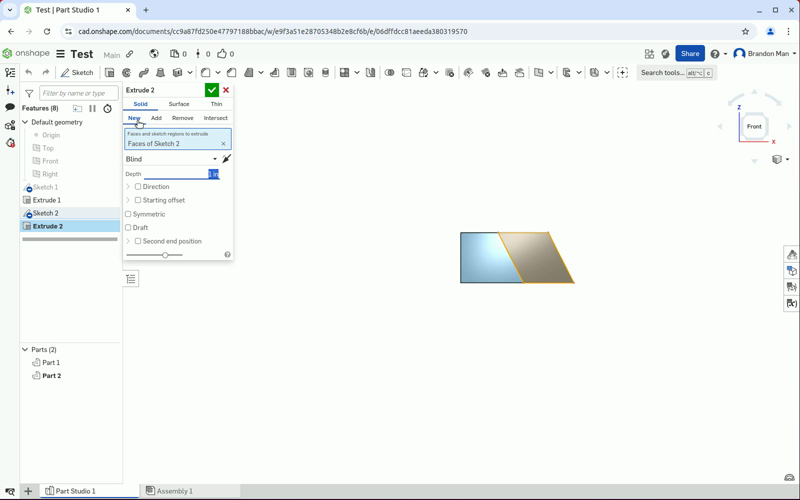
text(-5.055)
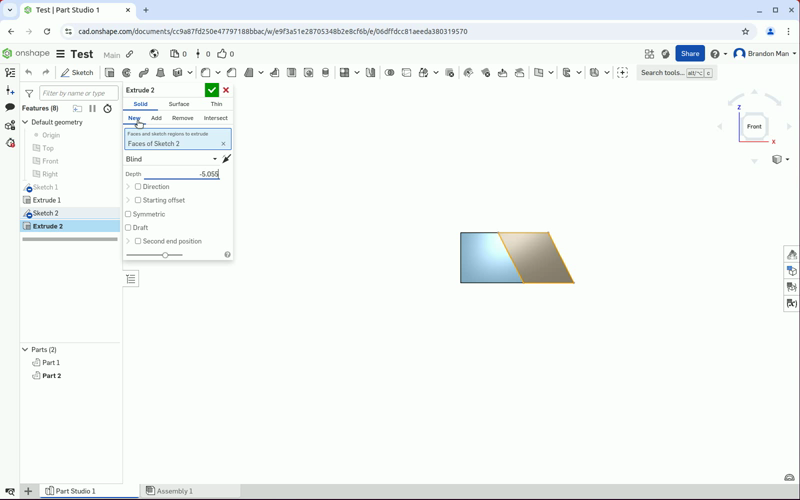
key(enter)
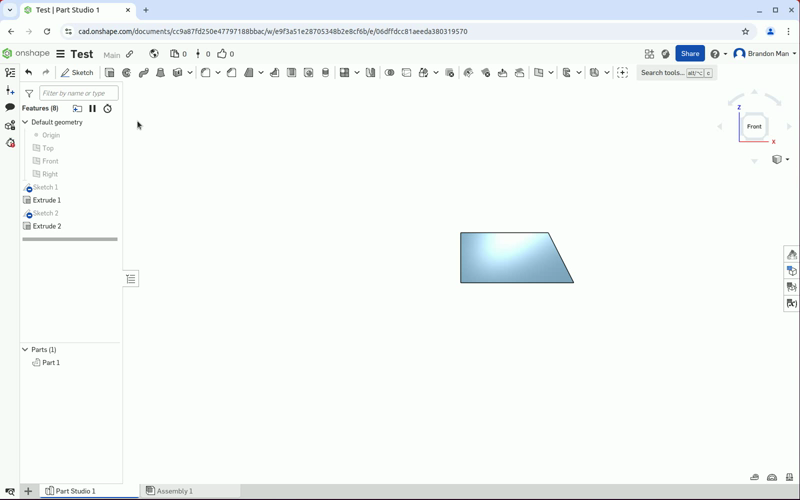
key(shift+h)
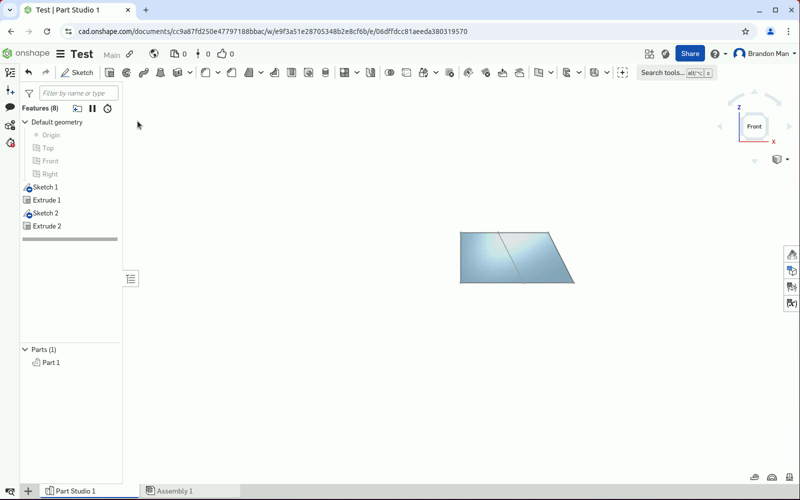
key(shift+h)
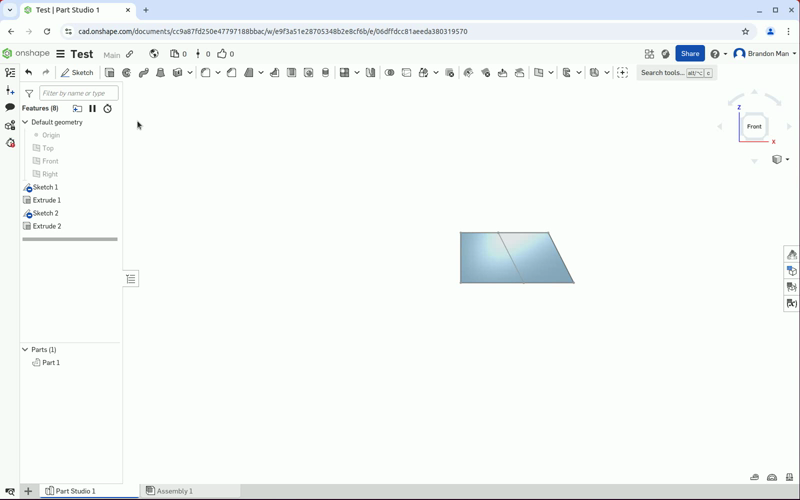
key(shift+7)
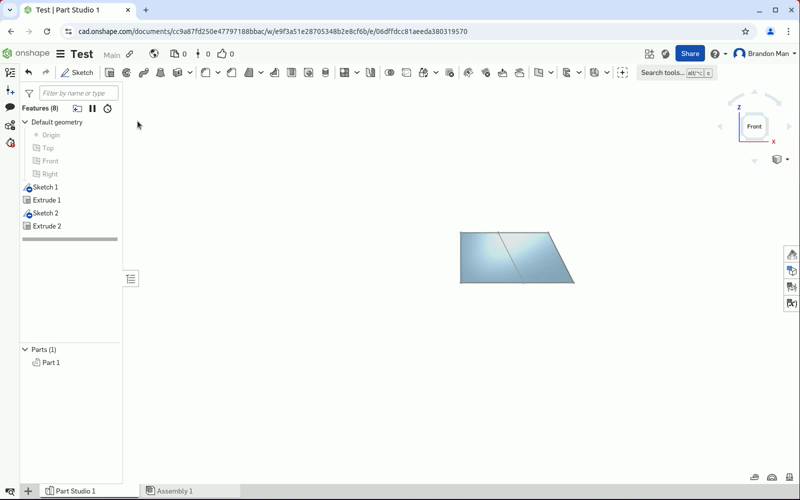
key(left, 2)
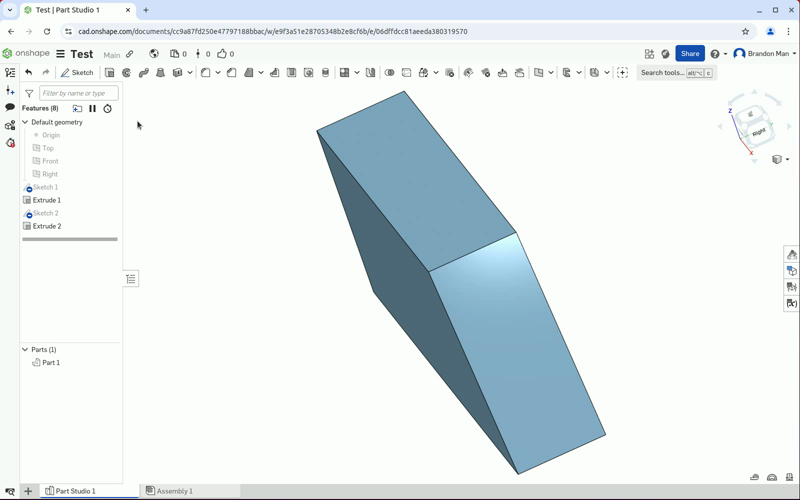
key(down, 2)
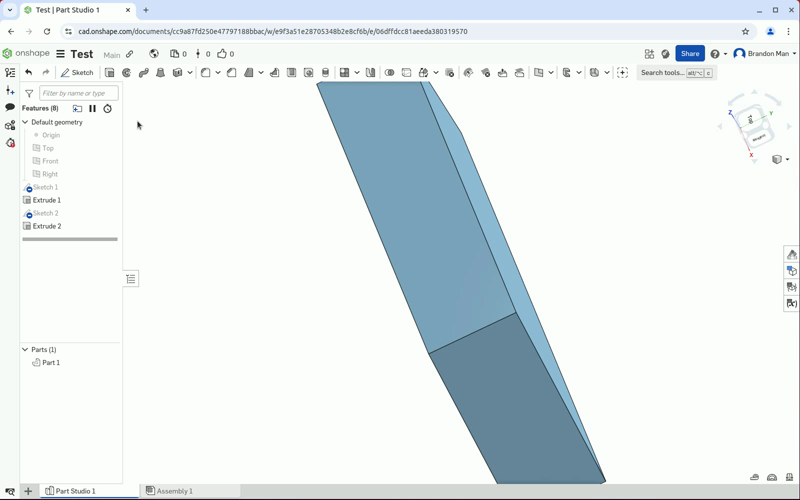
key(up, 2)
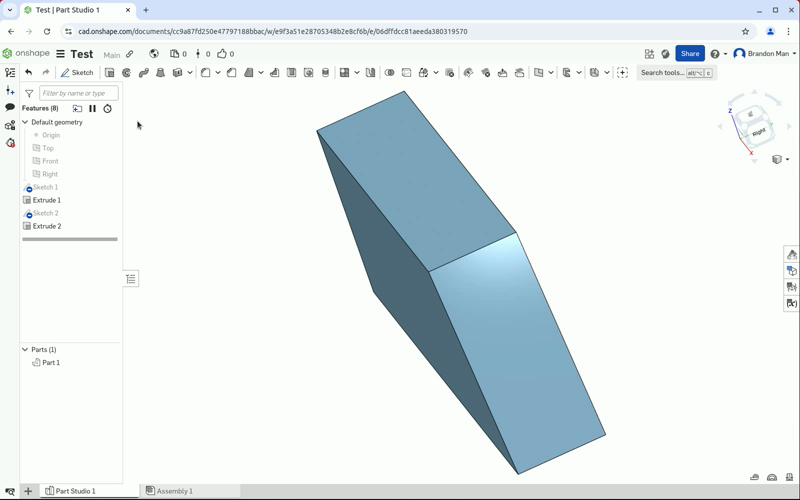
key(right, 2)
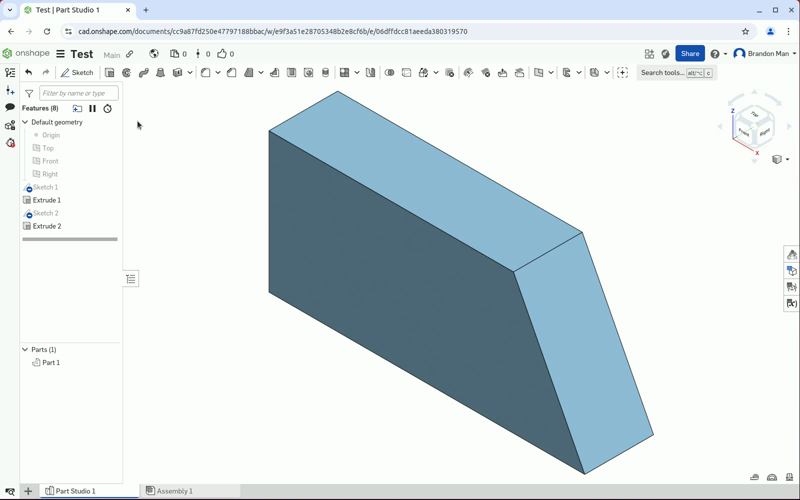
mouse_move(73, 189)
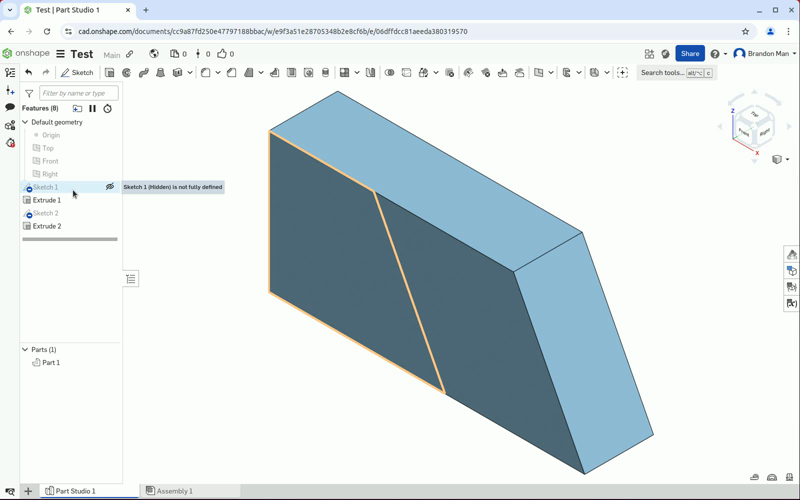
click(73, 189)